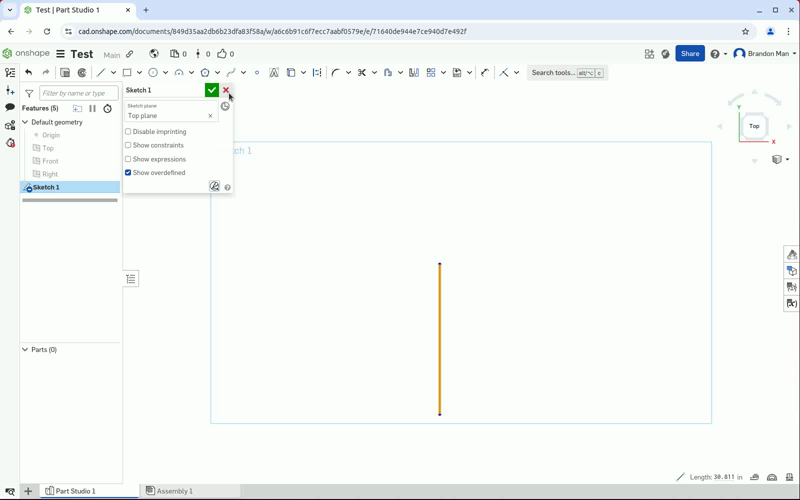
key(shift+h)
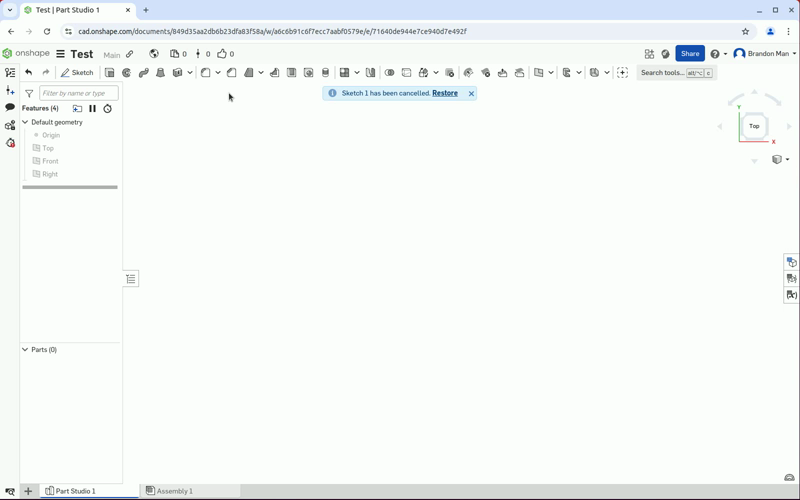
mouse_move(73, 352)
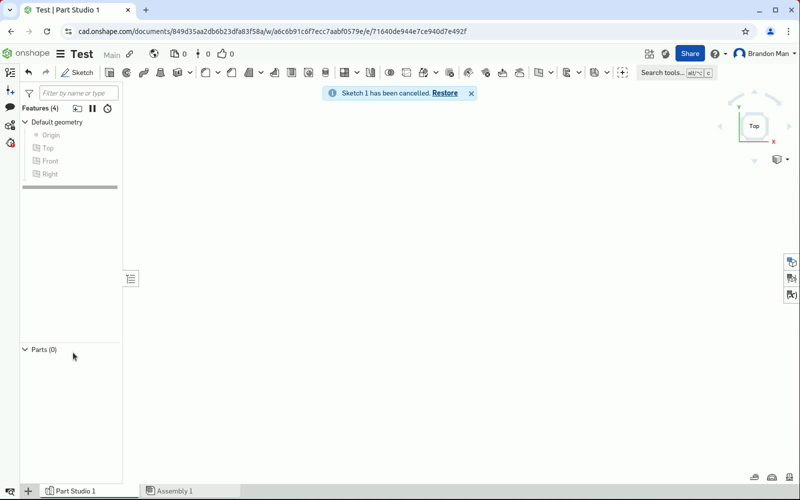
key(y)
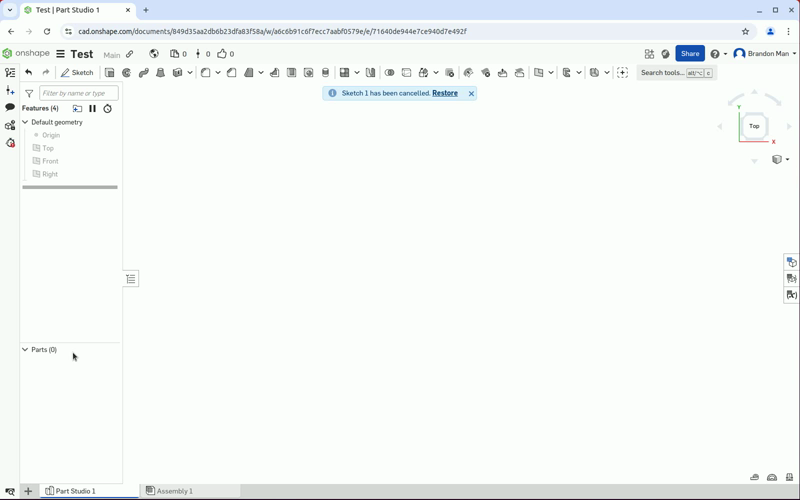
key(shift+p)
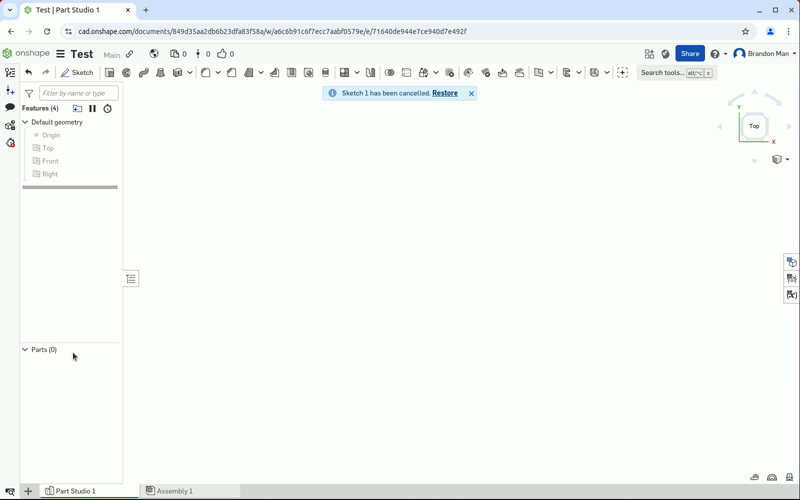
key(space)
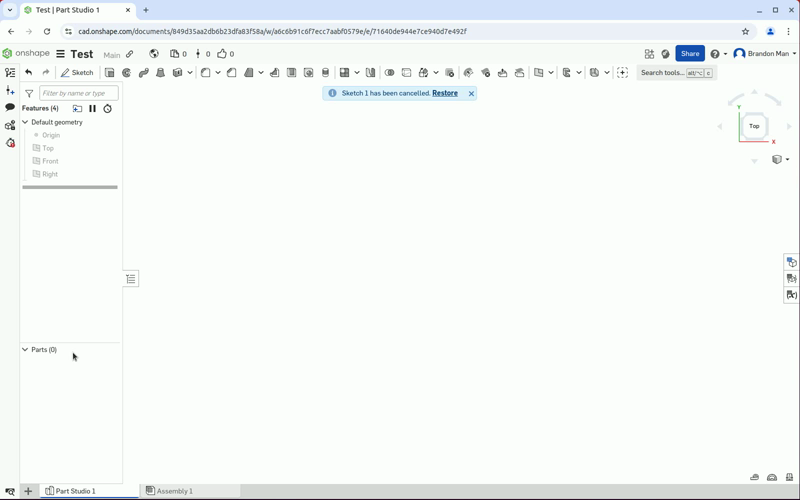
key_down(shift)
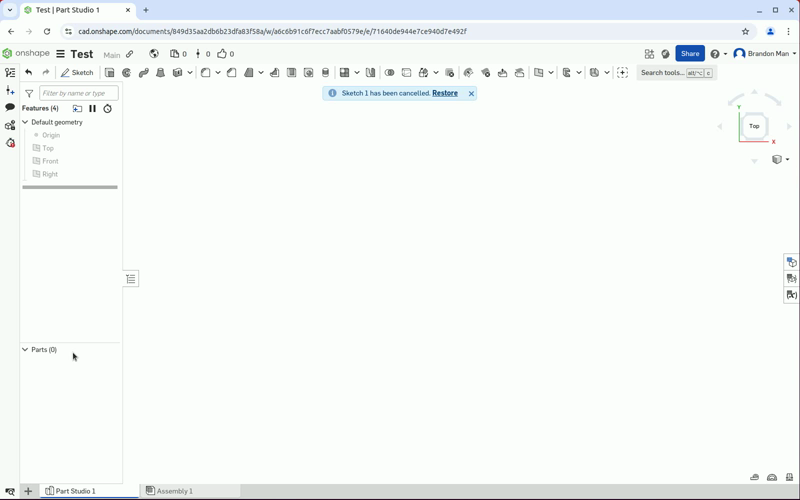
key(up)
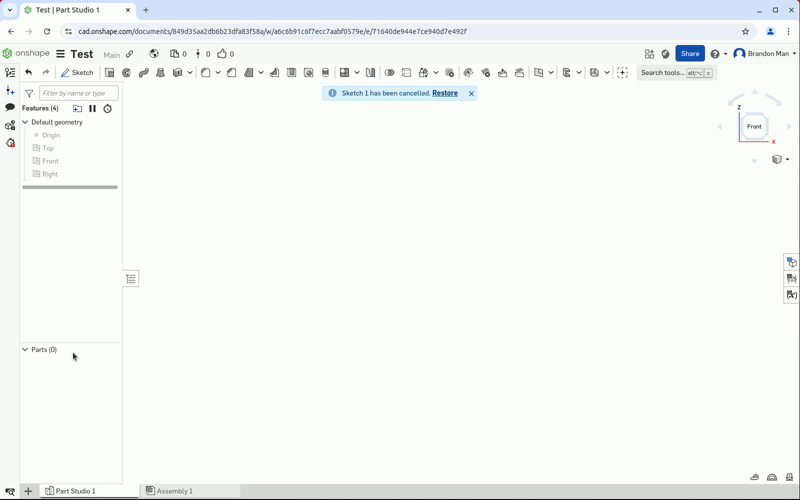
key_up(shift)
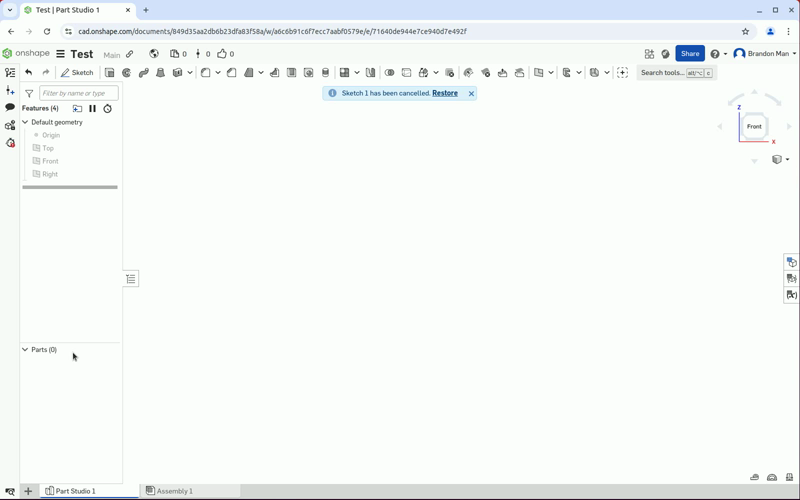
mouse_move(73, 352)
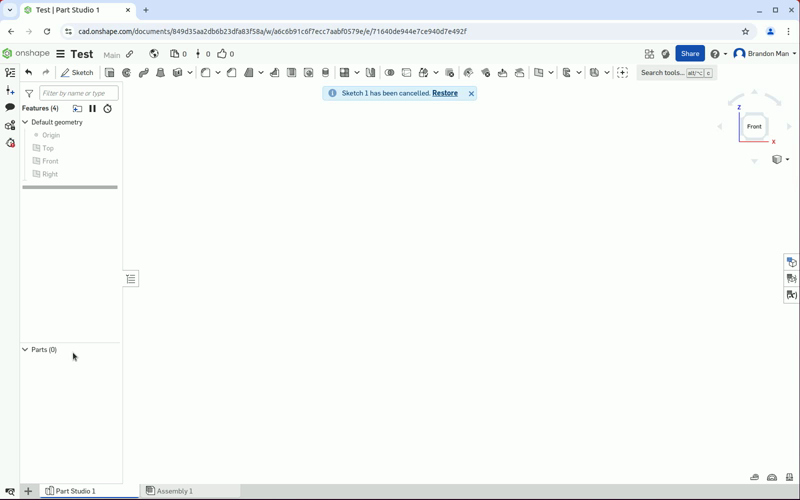
key(shift+y)
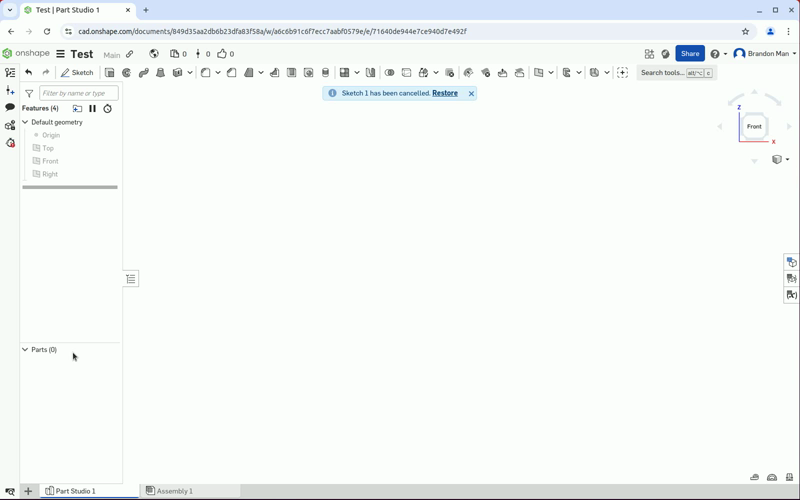
key(shift+s)
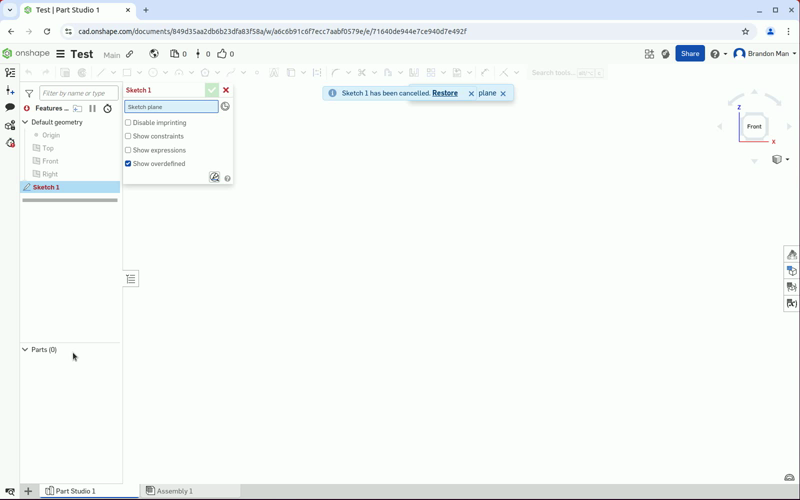
mouse_move(73, 163)
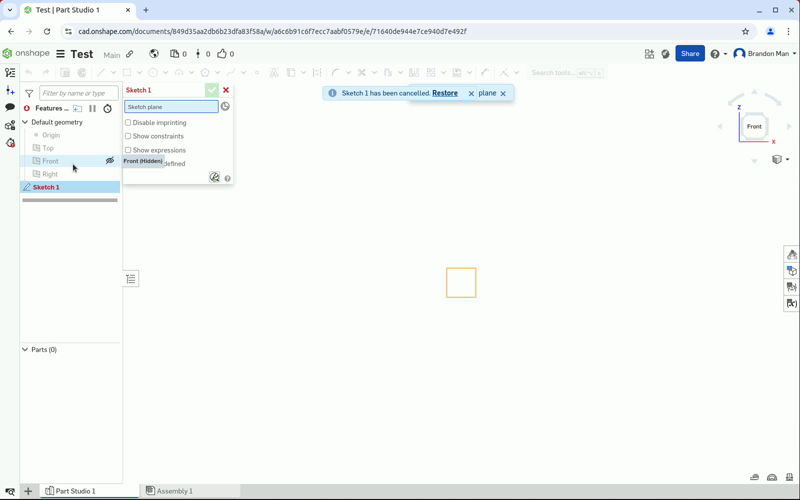
click(73, 163)
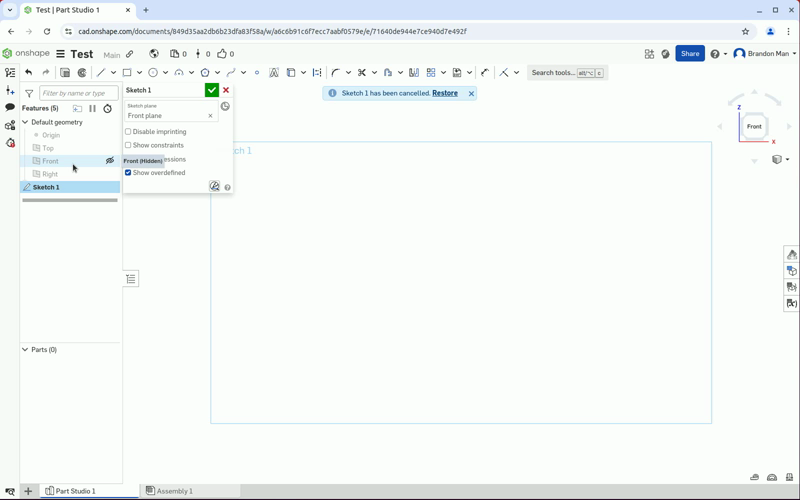
mouse_move(73, 352)
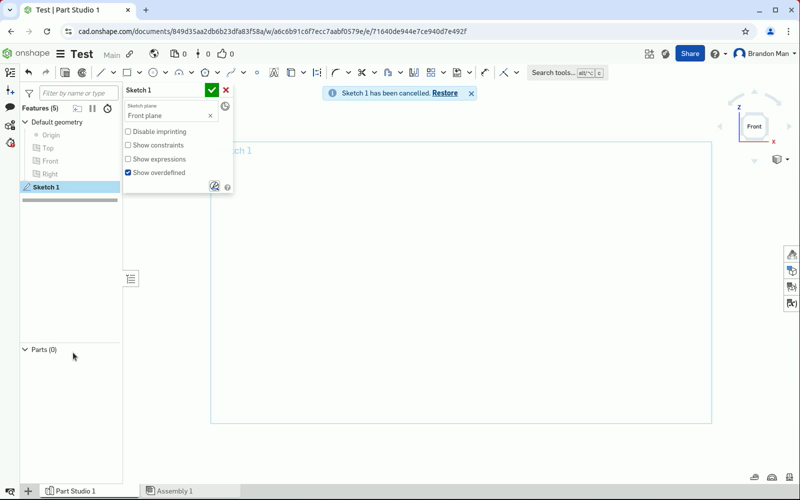
key(y)
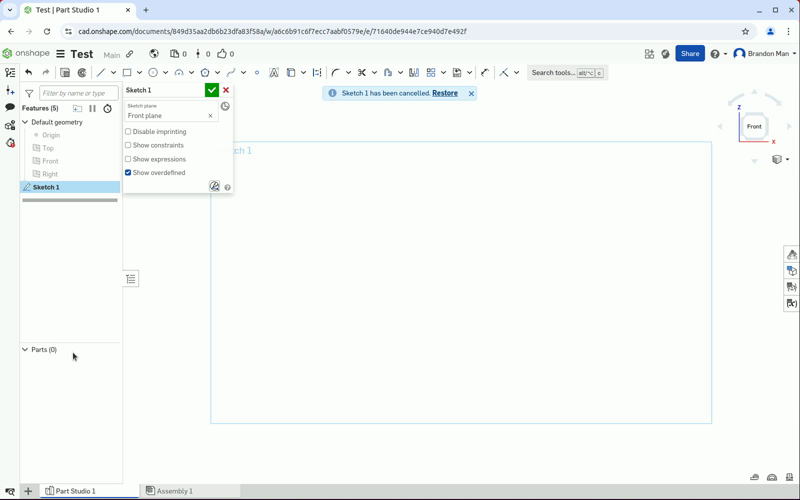
key(l)
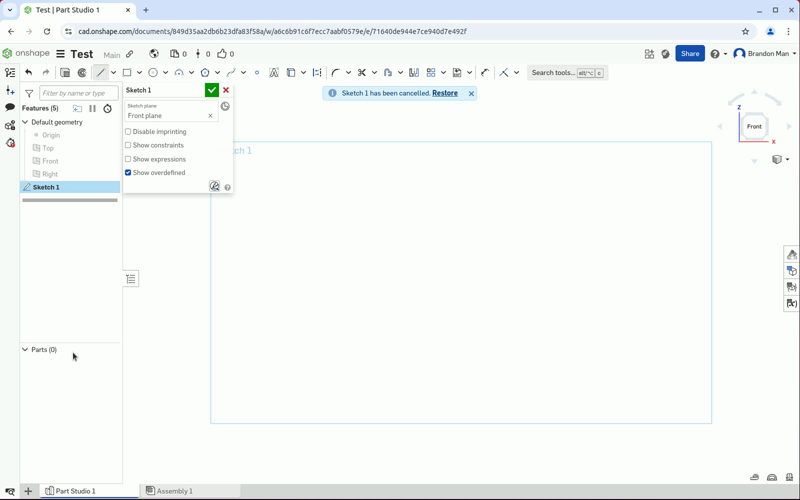
key_down(shift)
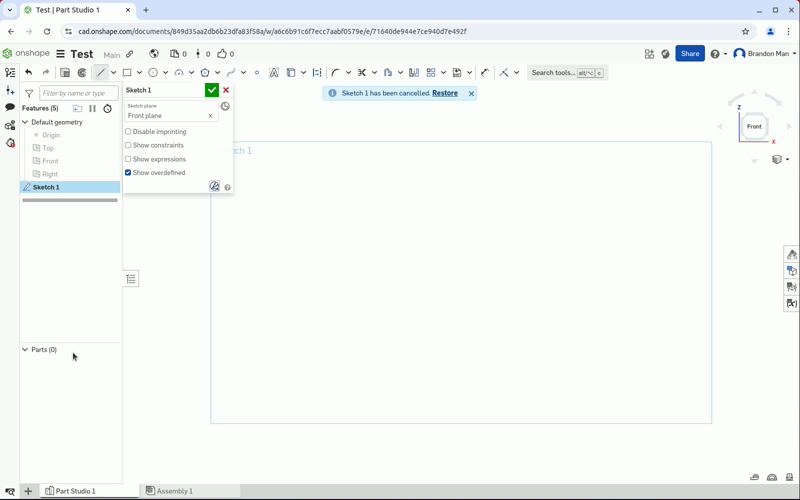
mouse_move(348, 282)
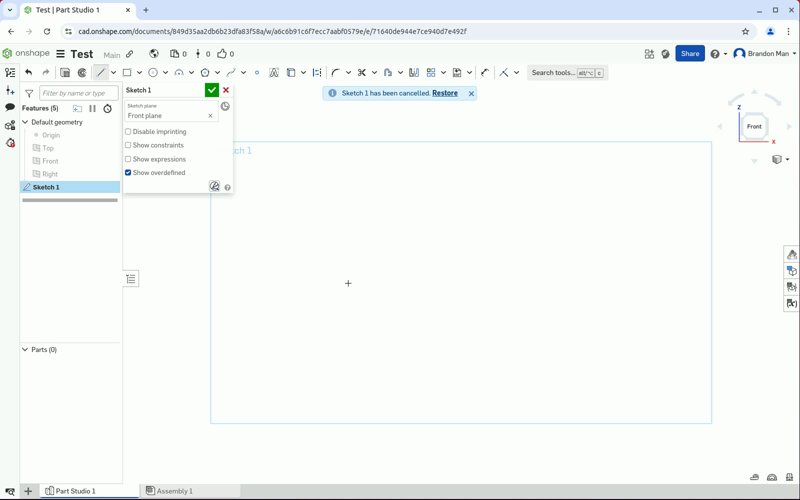
click(348, 282)
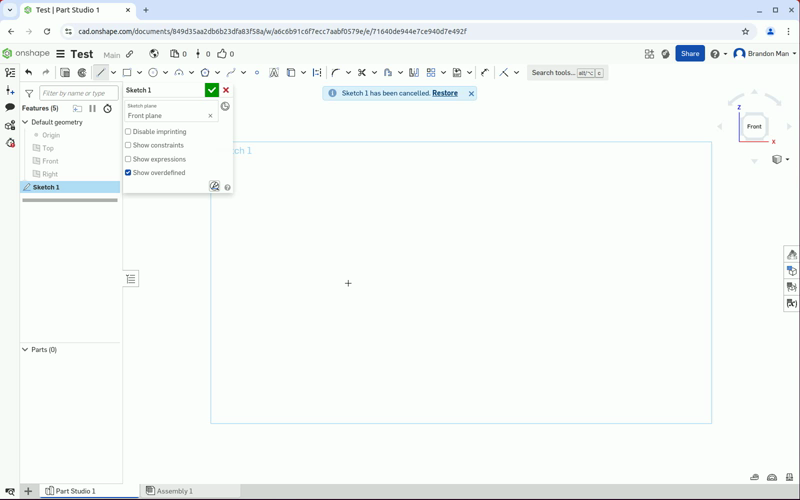
key_up(shift)
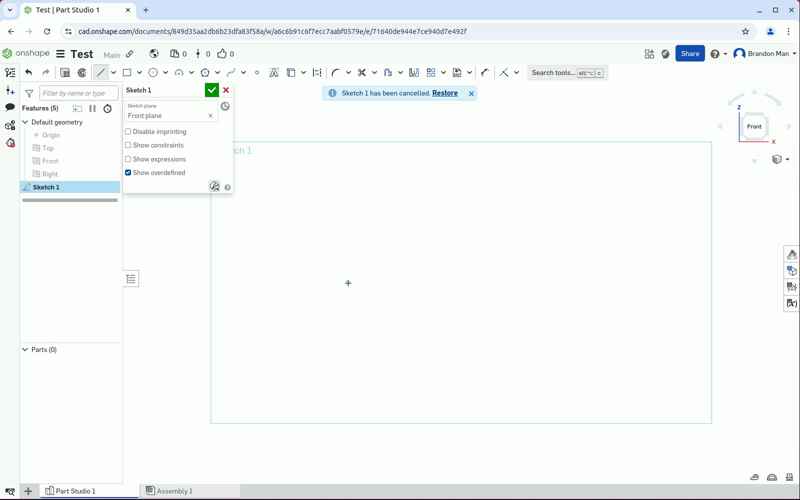
key_down(shift)
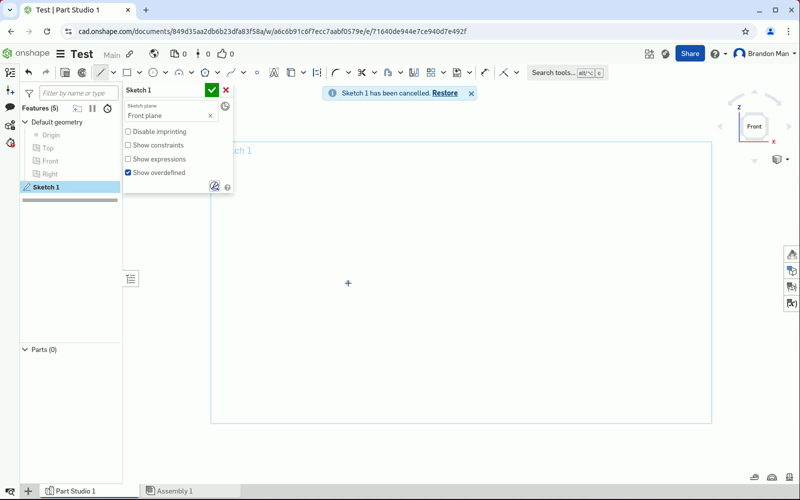
mouse_move(461, 282)
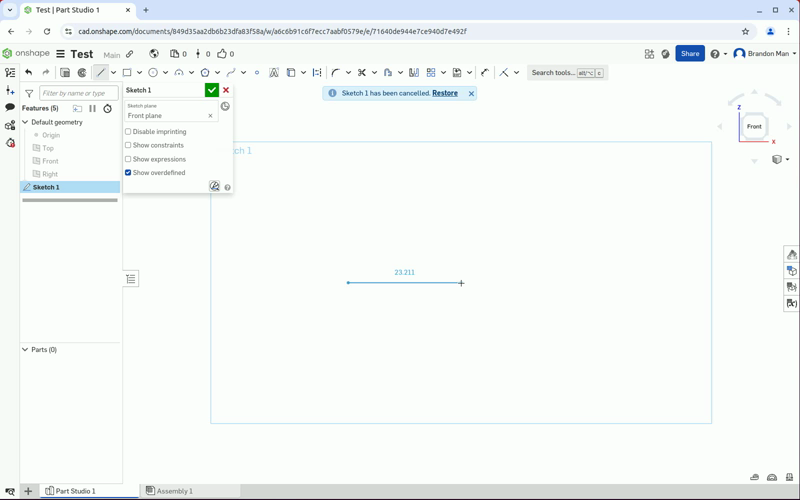
click(461, 282)
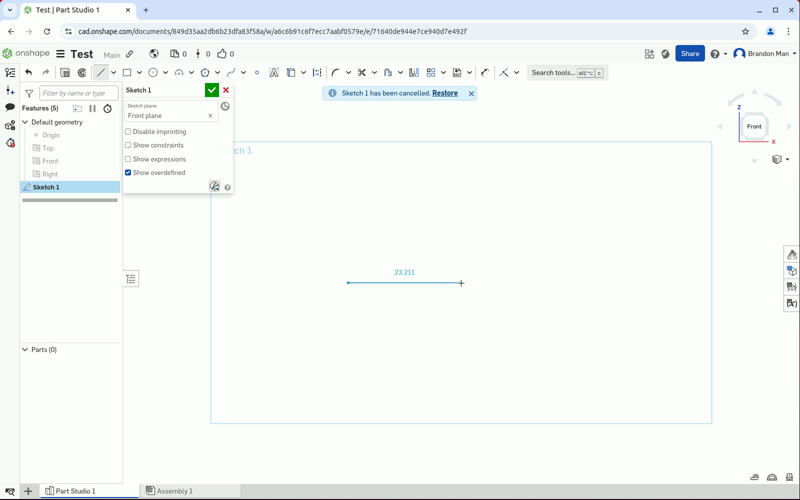
key_up(shift)
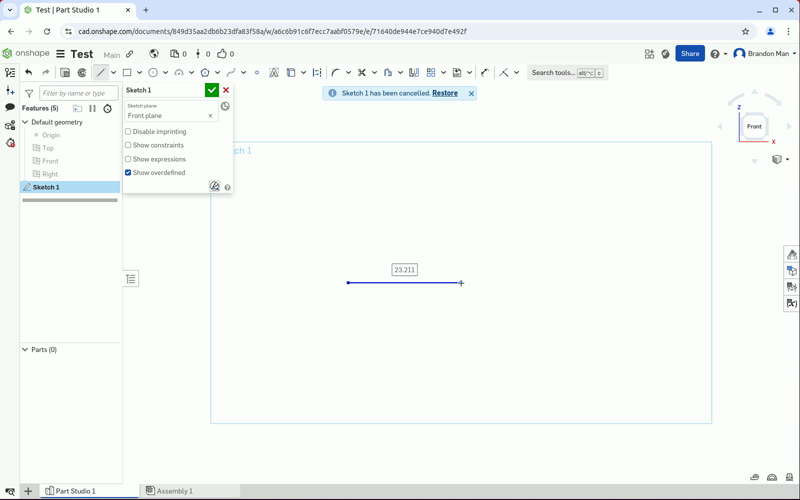
key_down(shift)
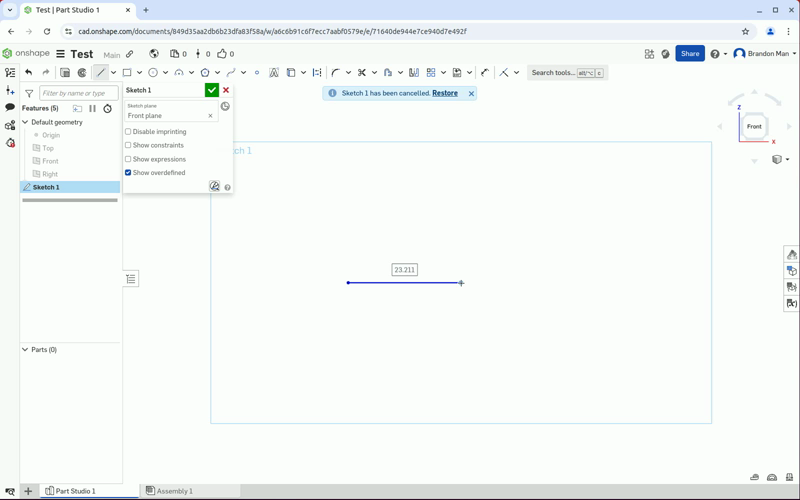
mouse_move(521, 282)
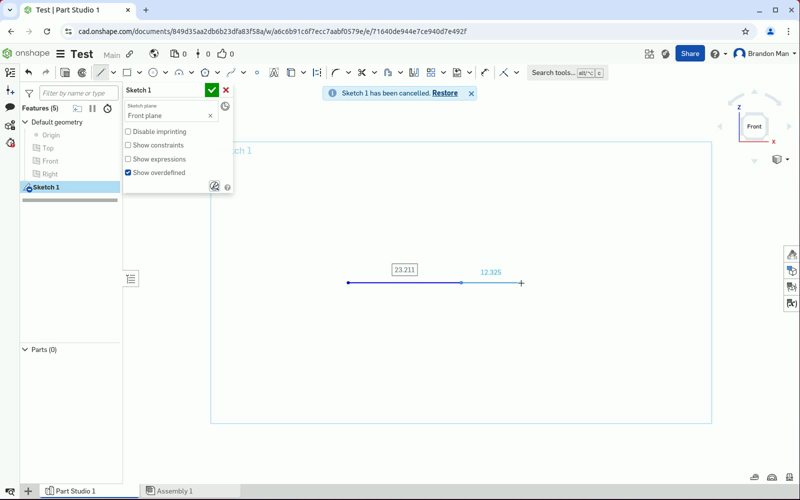
click(521, 282)
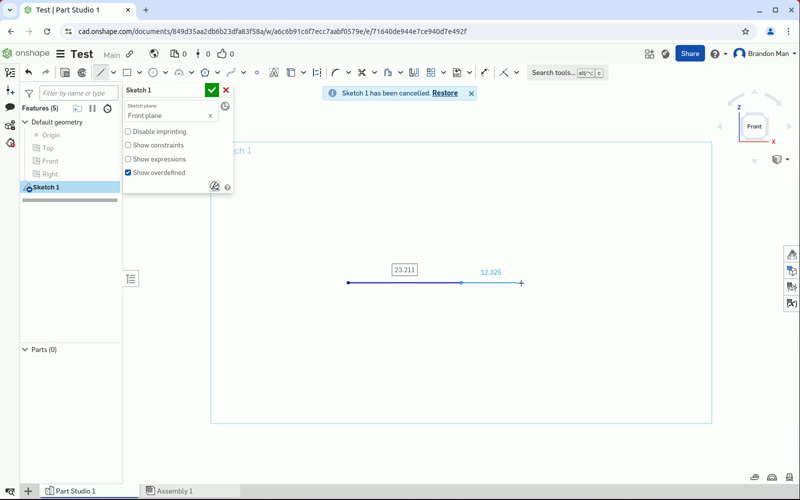
key_up(shift)
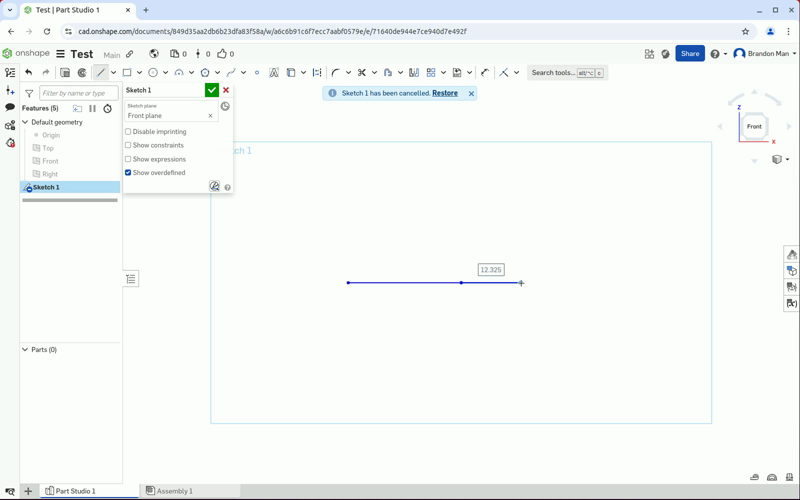
key_down(shift)
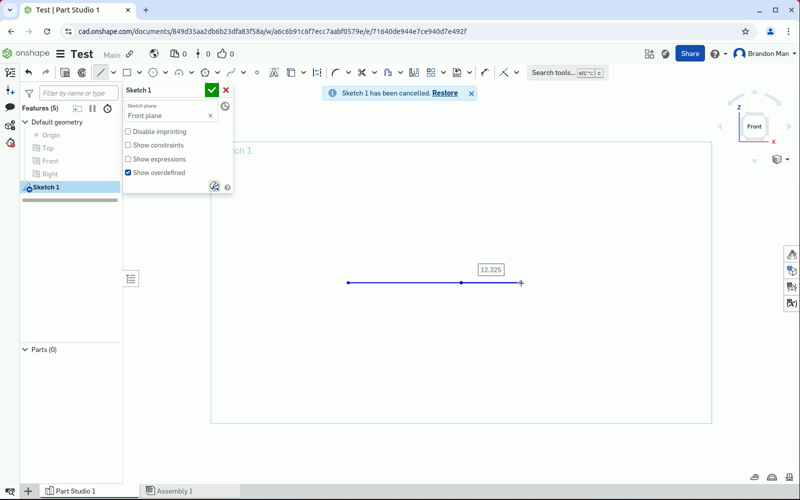
mouse_move(551, 282)
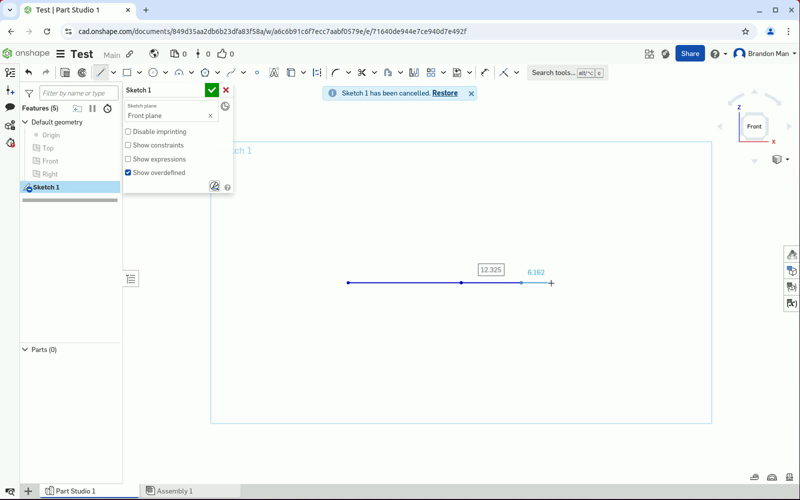
mouse_move(521, 257)
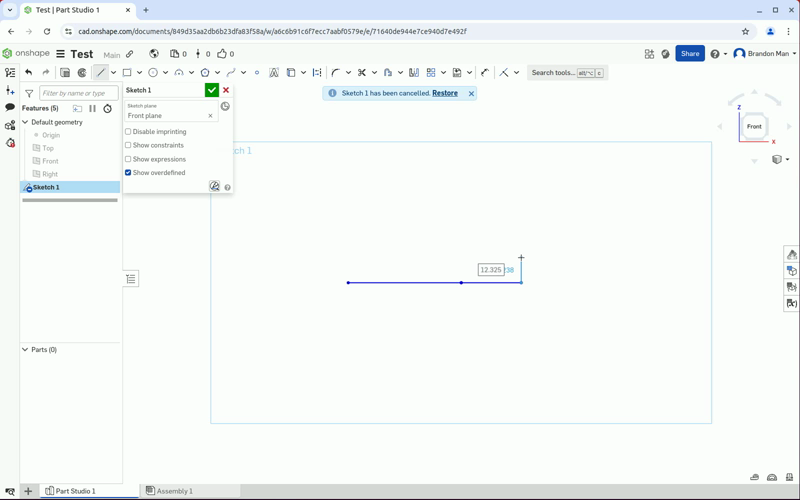
click(521, 257)
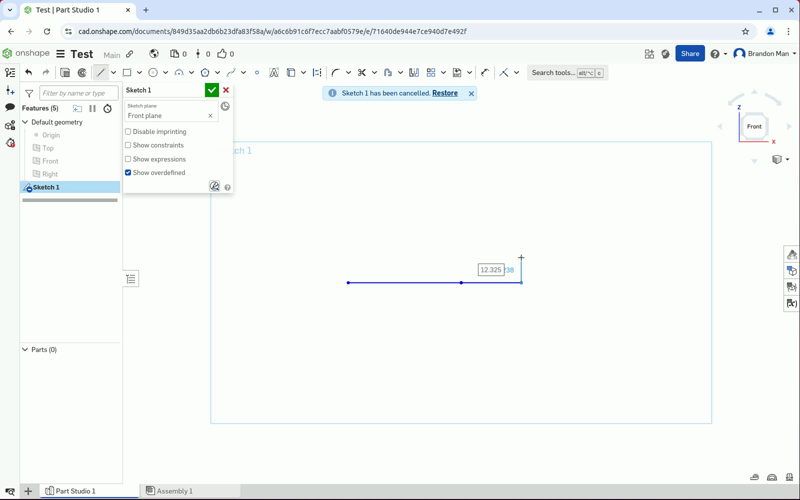
key_up(shift)
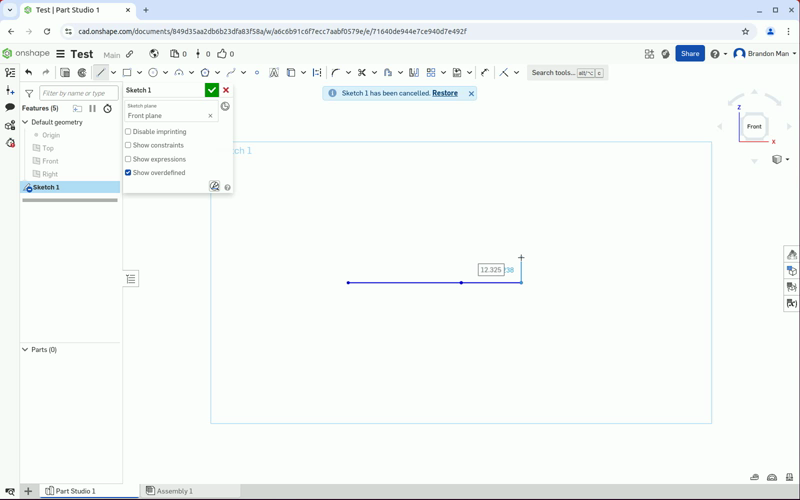
key_down(shift)
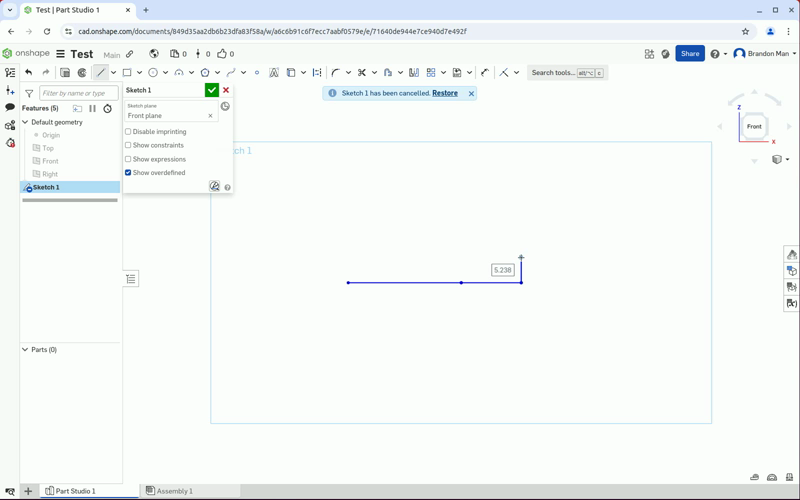
mouse_move(461, 257)
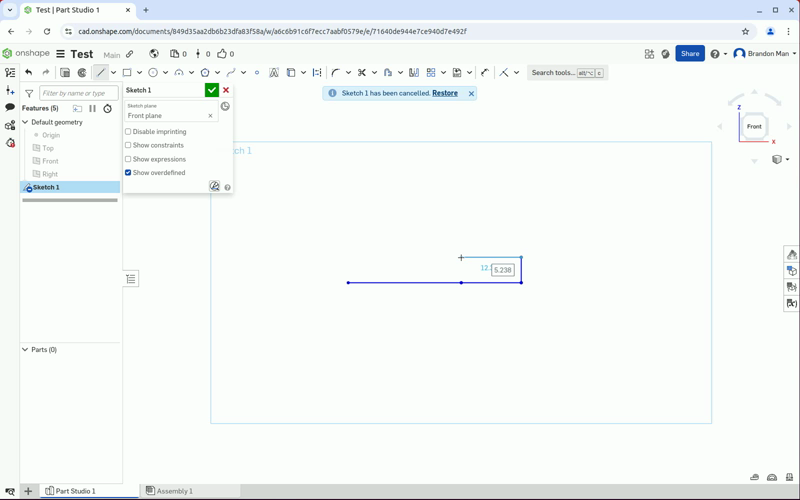
click(461, 257)
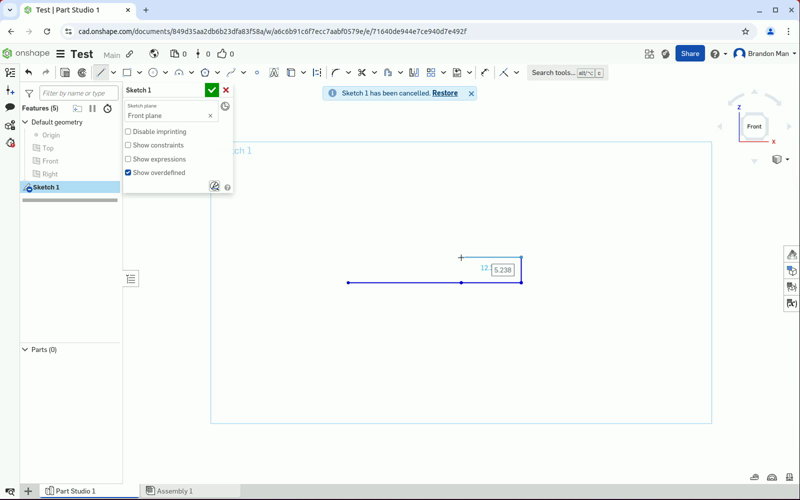
key_up(shift)
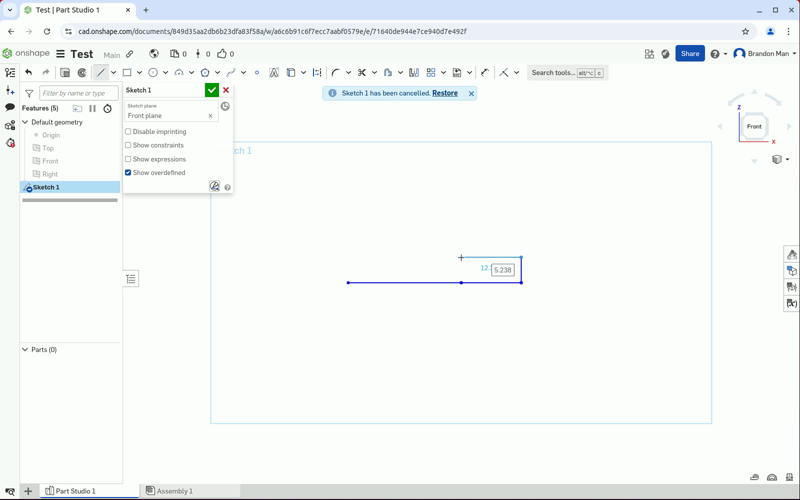
key_down(shift)
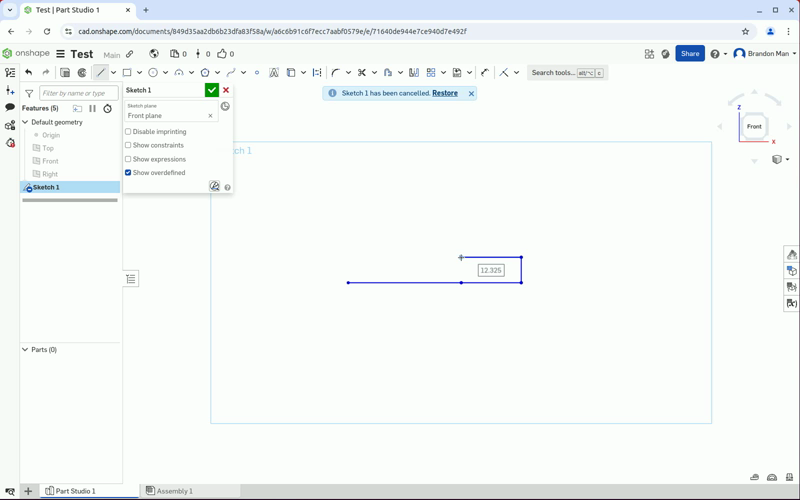
mouse_move(461, 195)
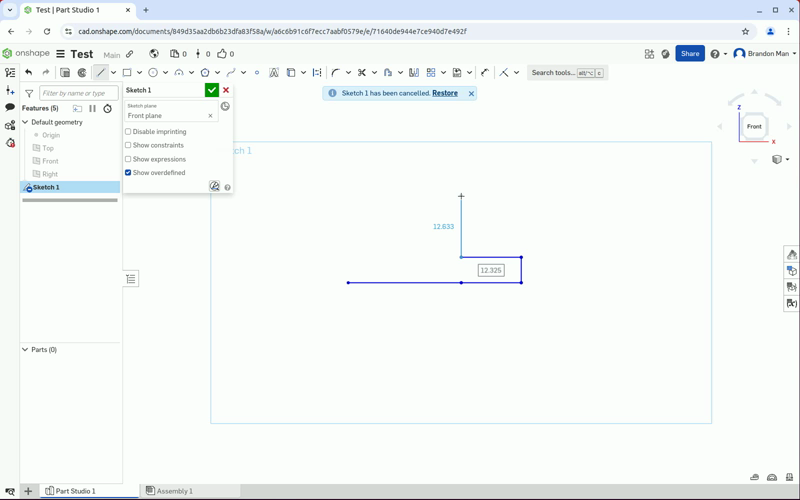
click(461, 195)
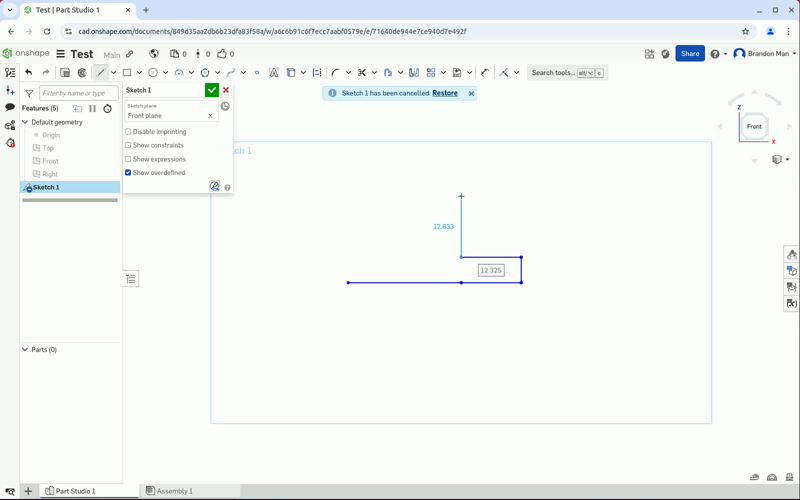
key_up(shift)
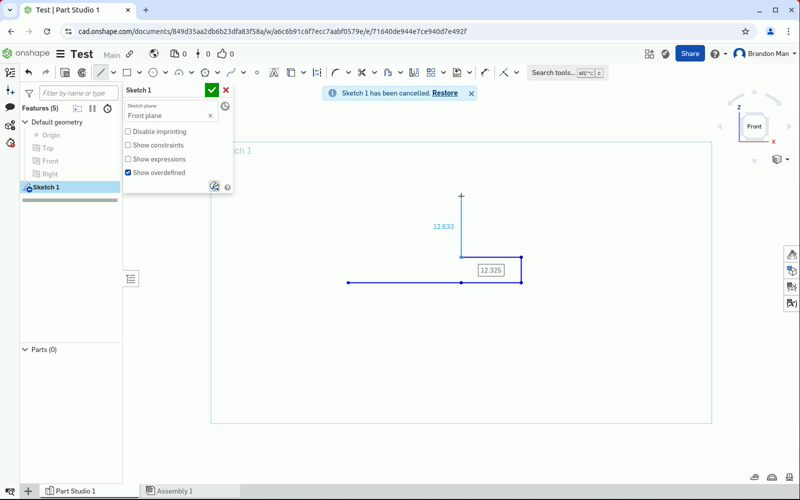
key_down(shift)
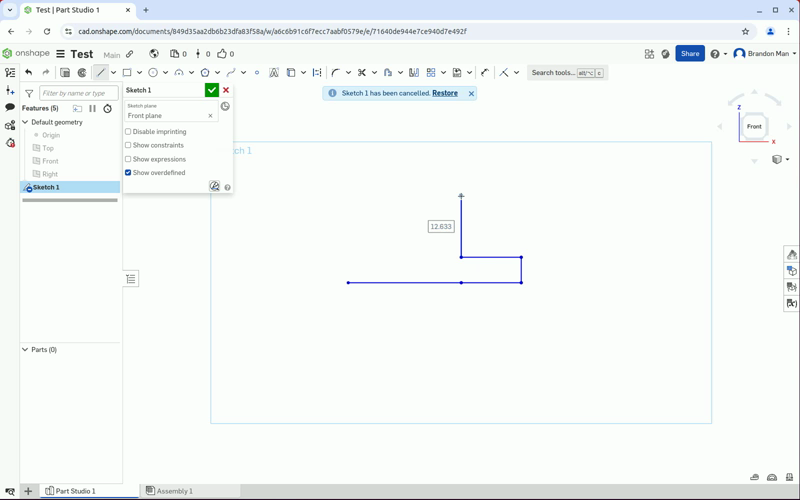
mouse_move(348, 195)
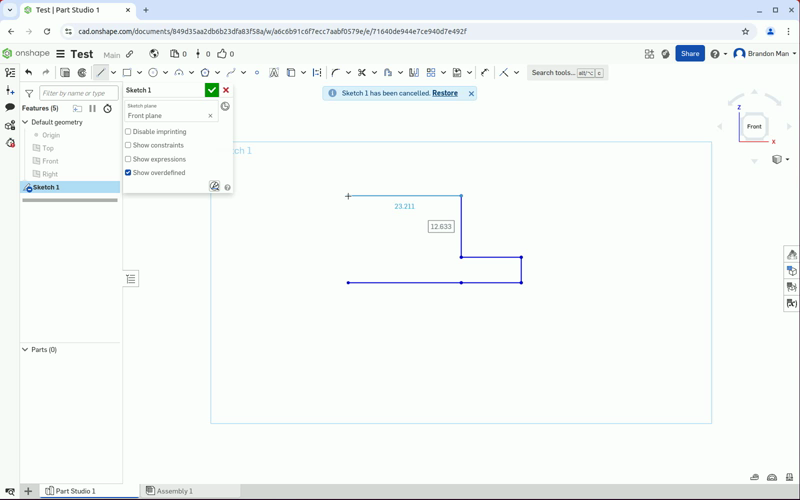
click(348, 195)
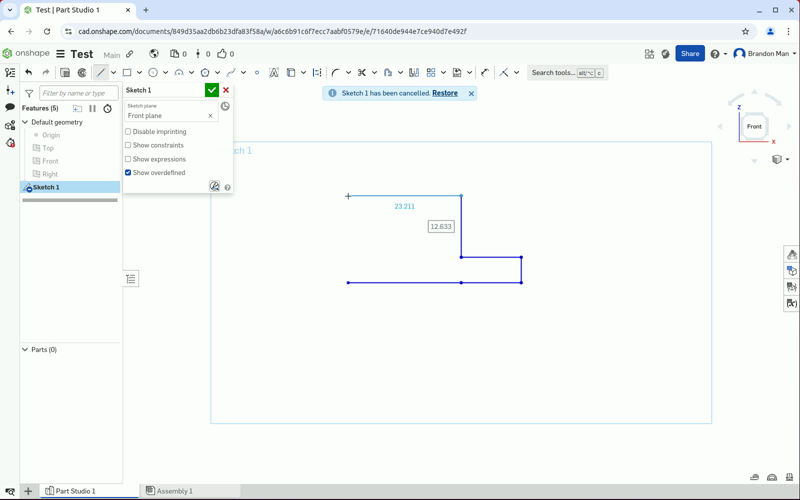
key_up(shift)
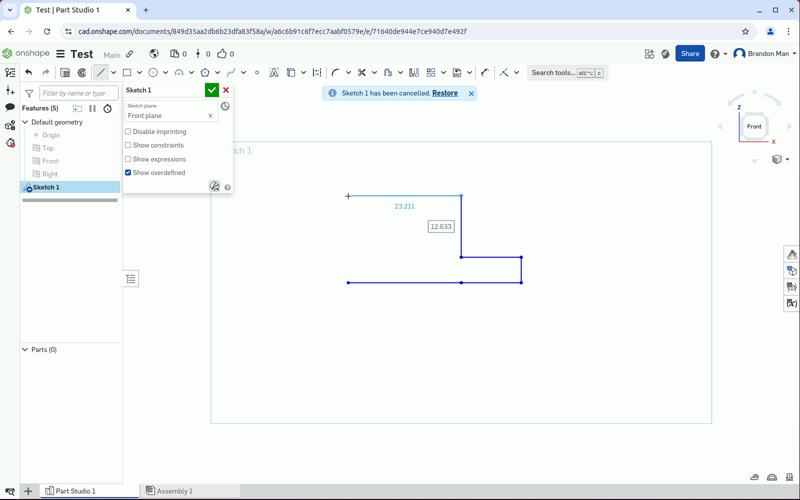
key_down(shift)
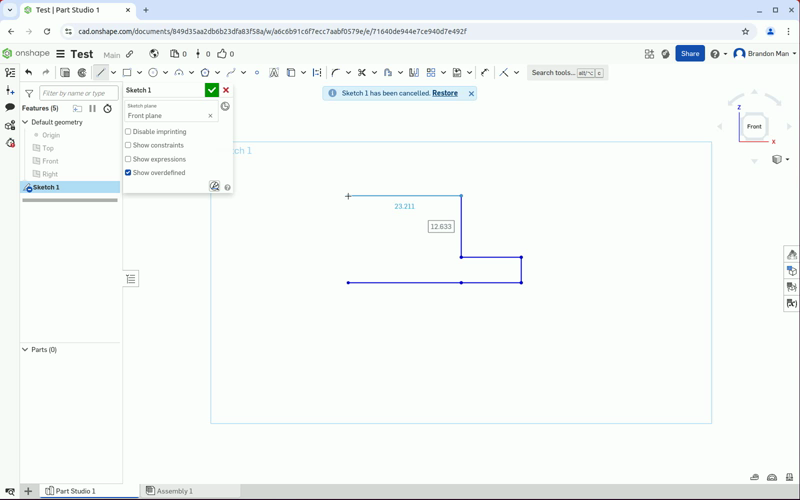
mouse_move(348, 282)
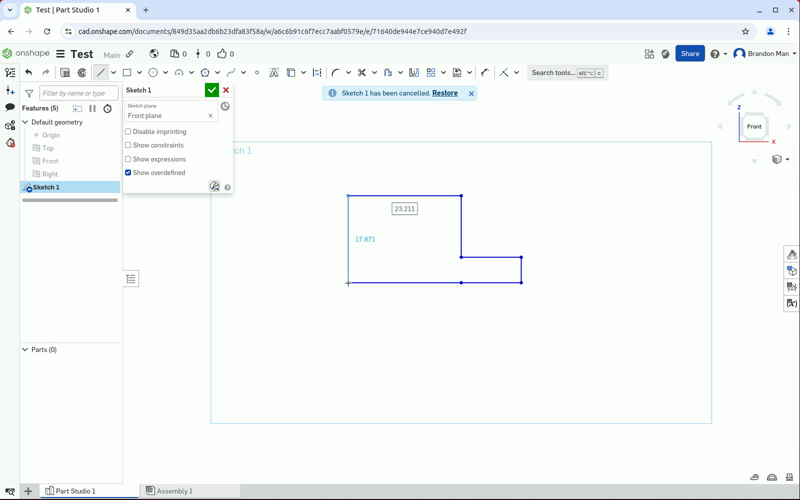
key_up(shift)
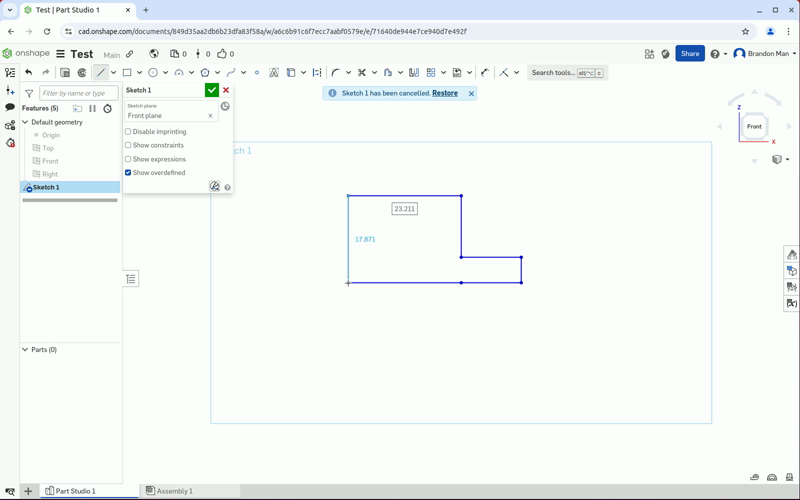
click(348, 282)
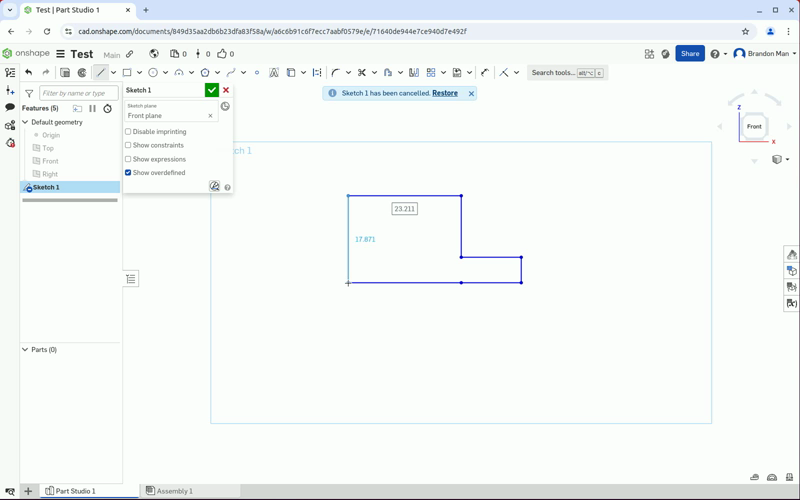
key(esc)
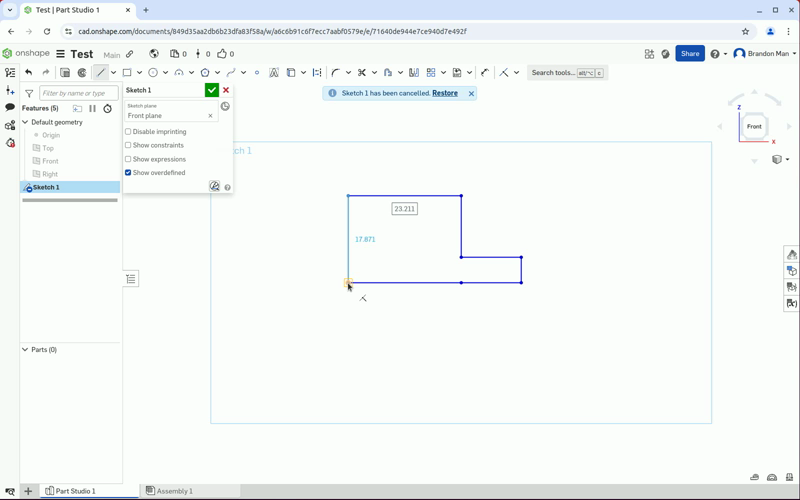
mouse_move(374, 260)
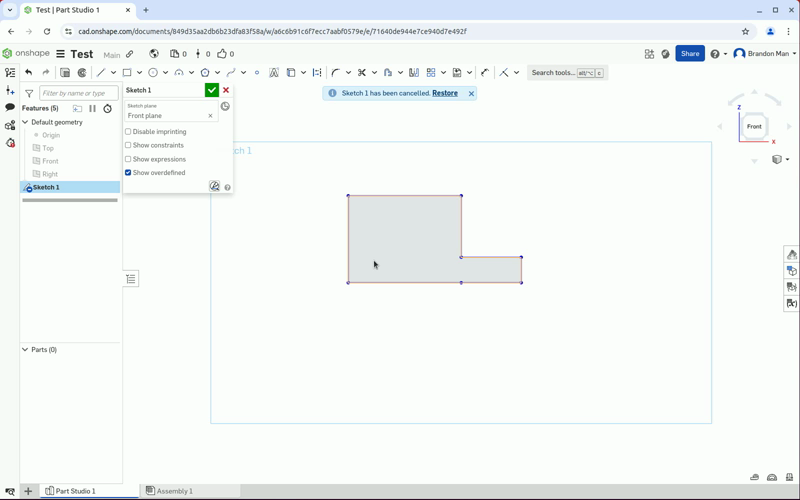
click(374, 260)
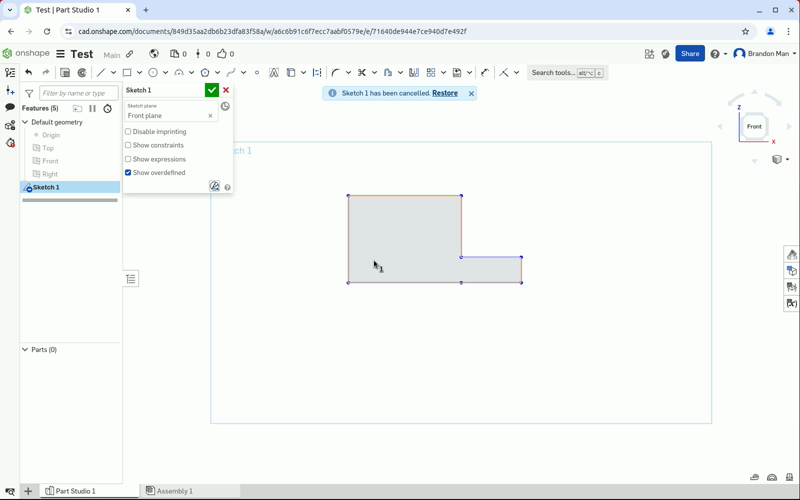
mouse_move(73, 352)
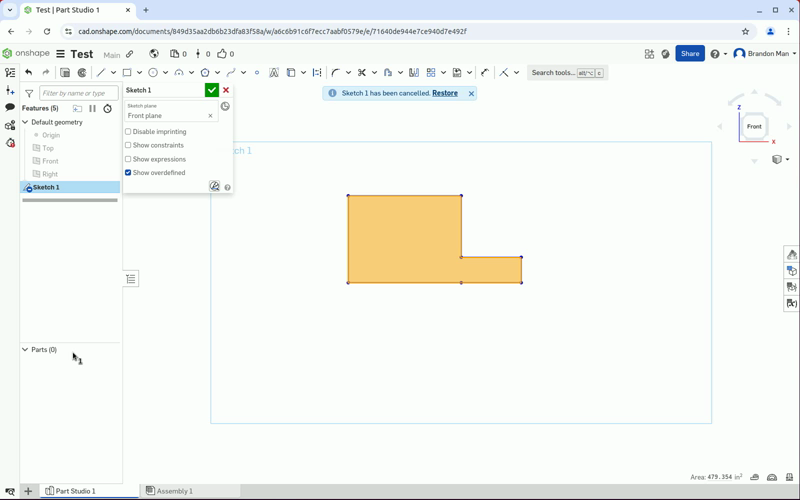
key(shift+y)
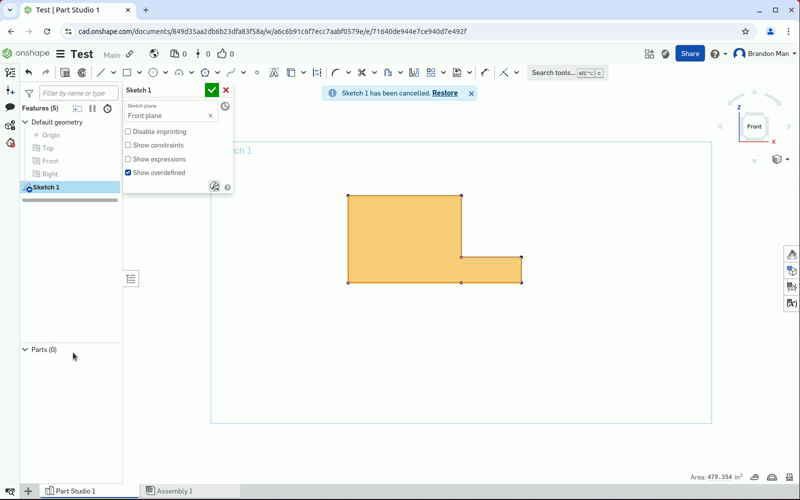
key(shift+e)
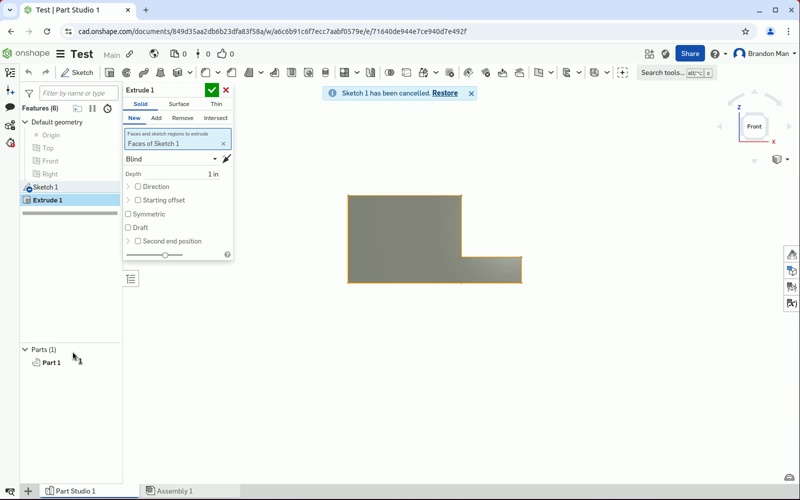
mouse_move(143, 106)
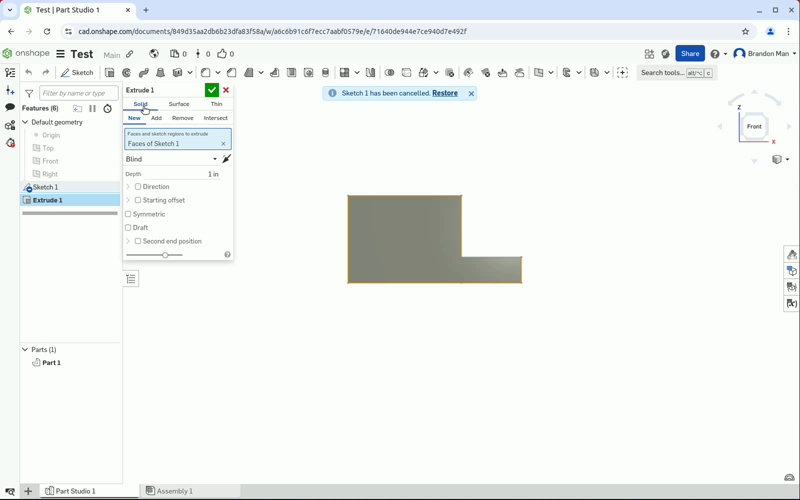
click(143, 106)
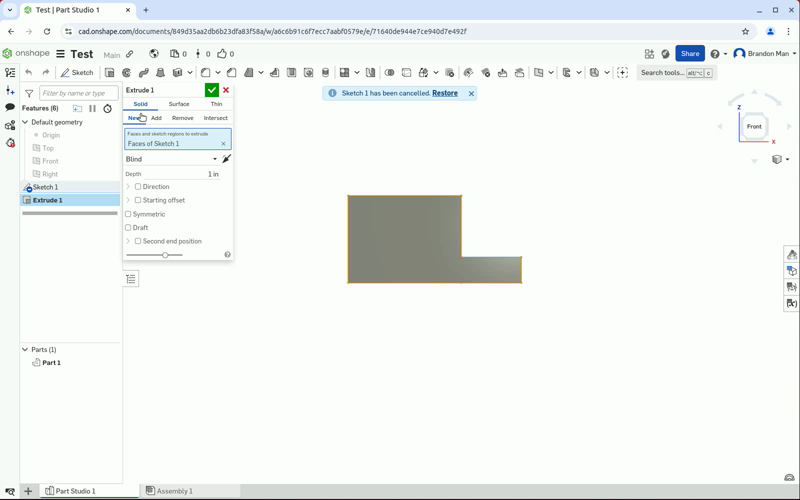
mouse_move(137, 120)
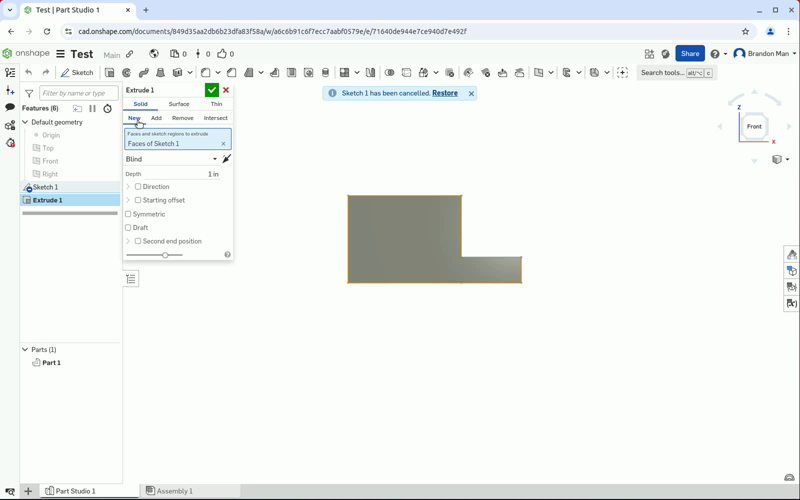
click(137, 120)
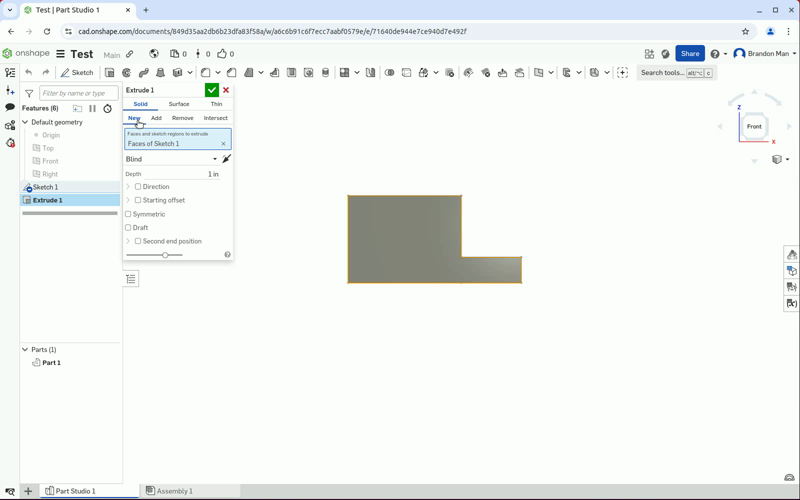
key(tab, 4)
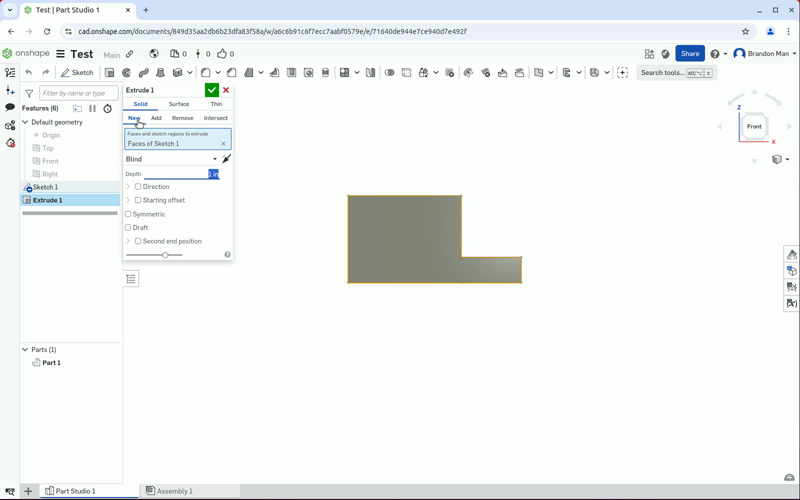
text(-17.813)
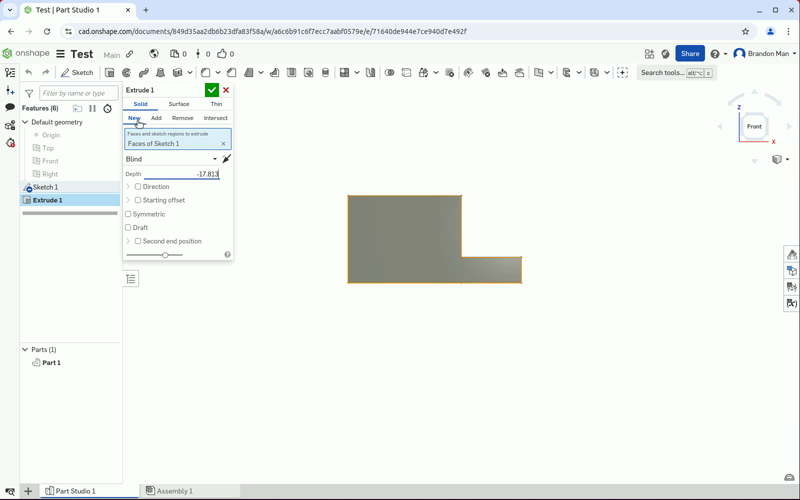
key(enter)
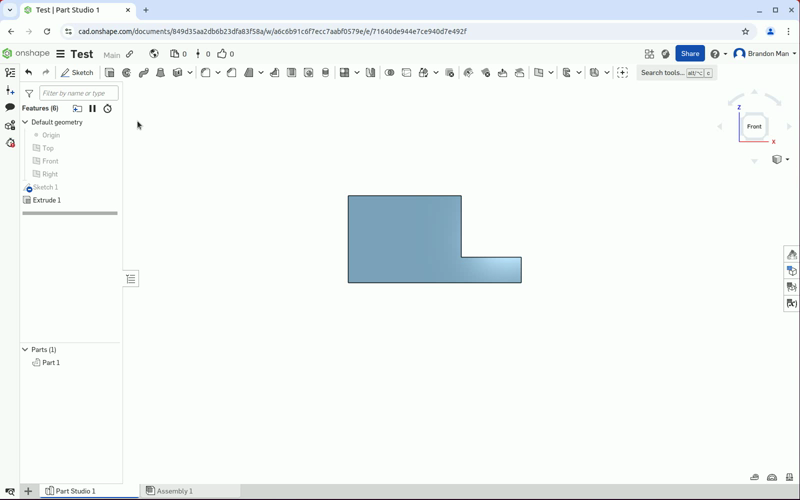
key(shift+h)
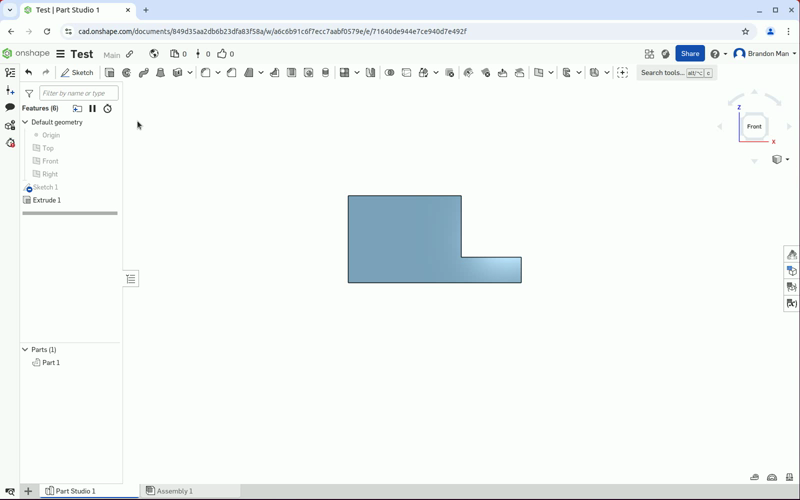
key(shift+h)
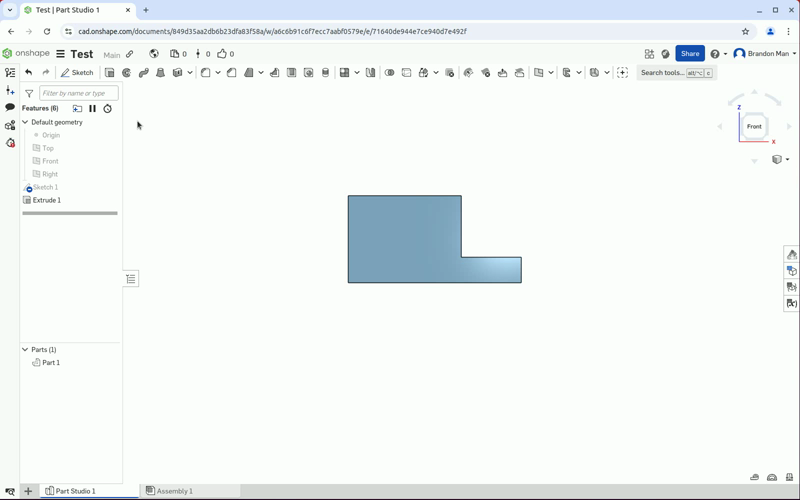
mouse_move(73, 189)
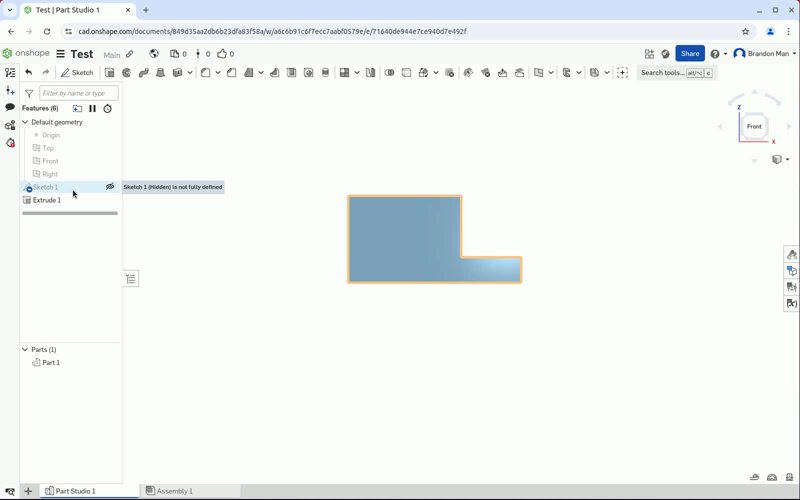
click(73, 189)
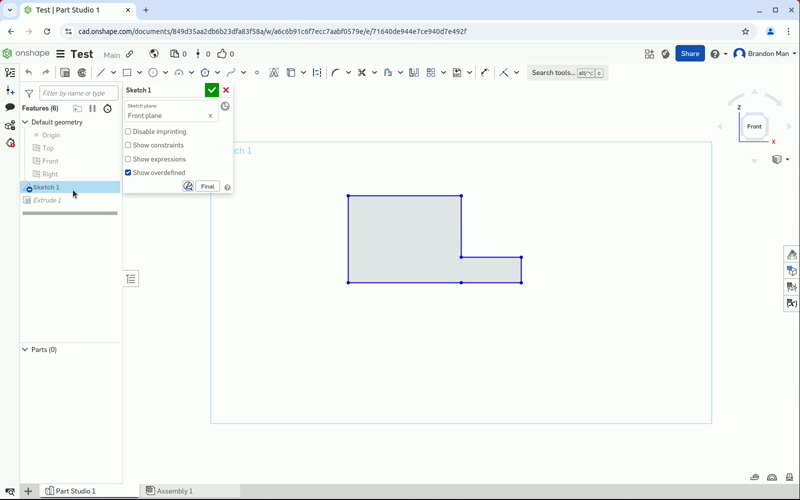
mouse_move(229, 92)
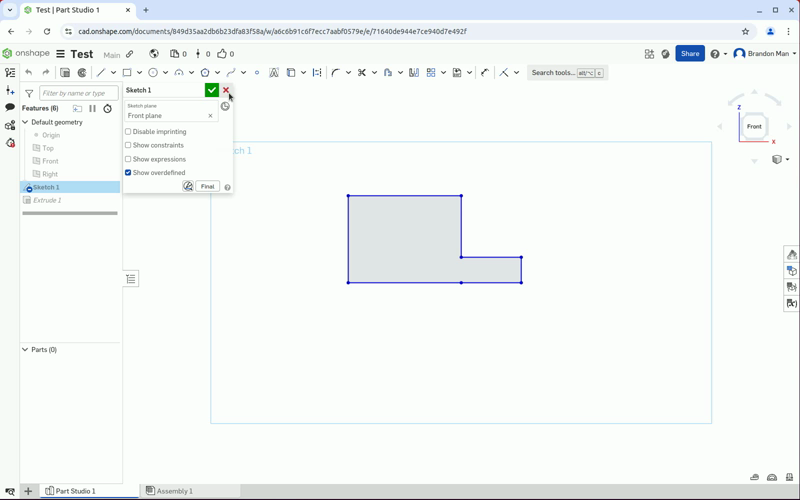
click(229, 92)
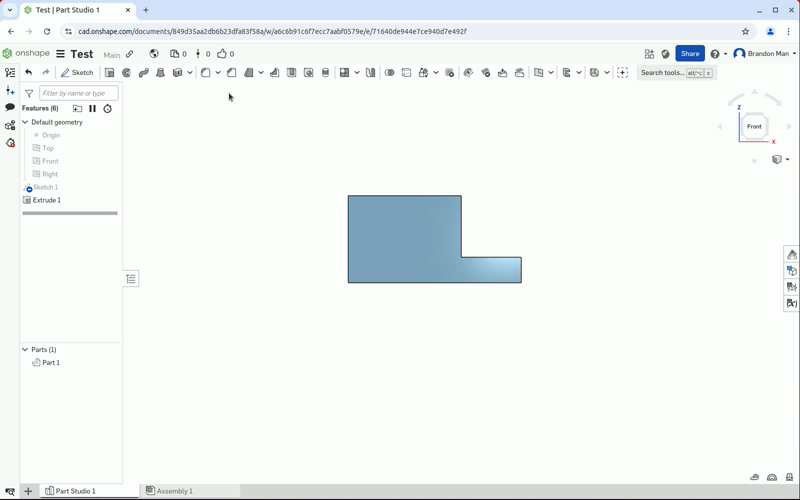
mouse_move(73, 352)
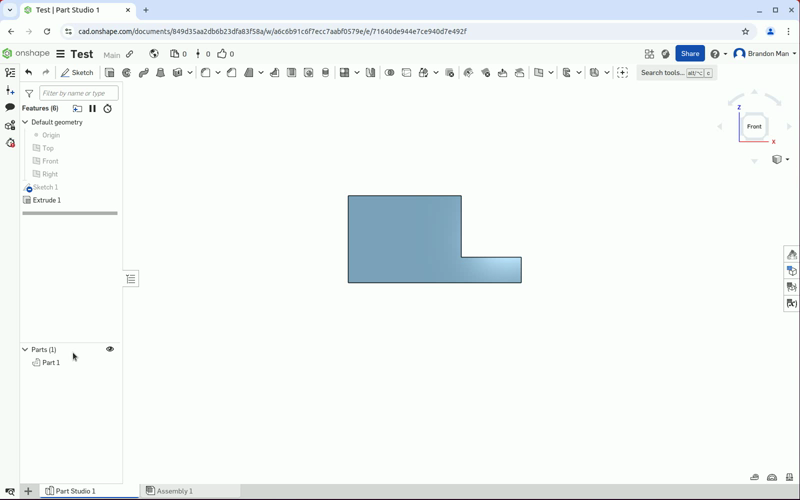
key(y)
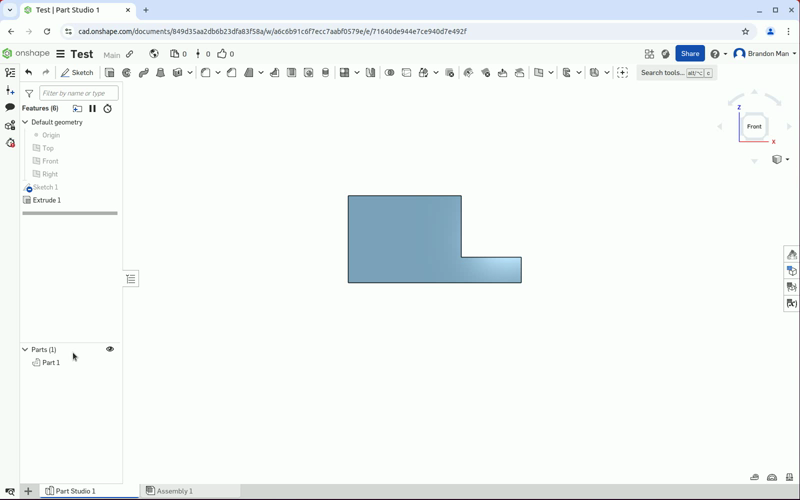
key(shift+p)
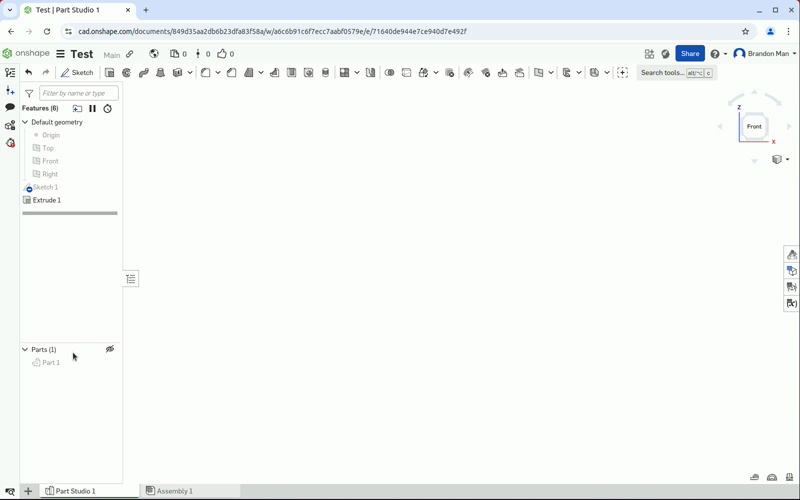
key(space)
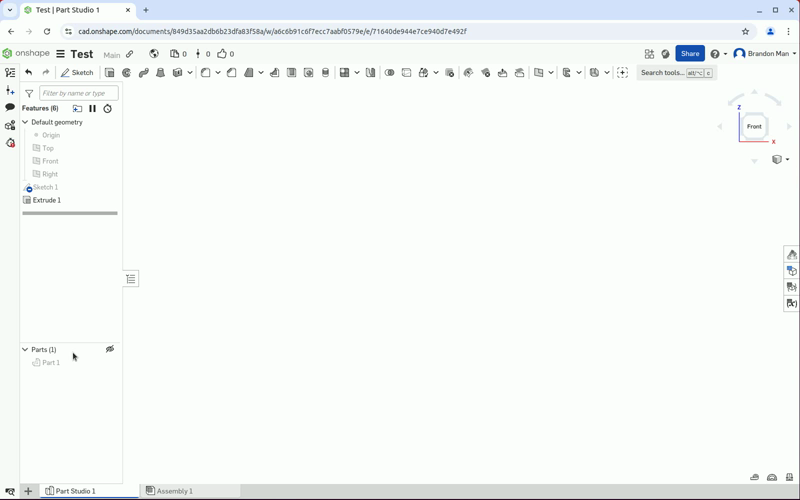
key_down(shift)
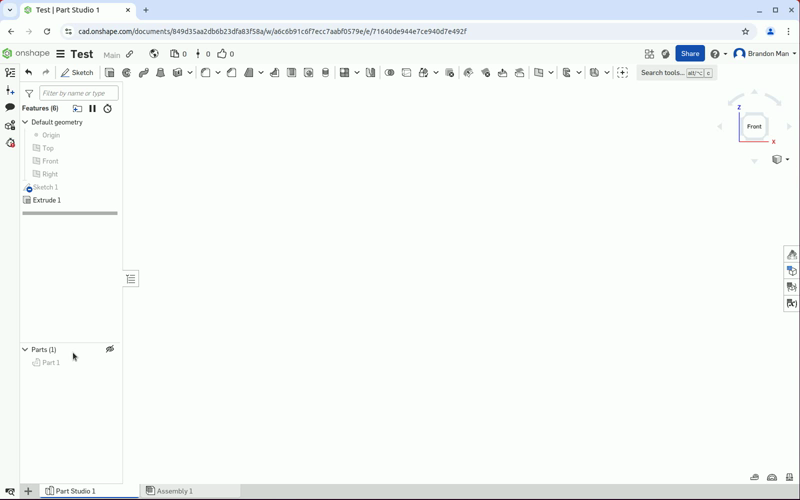
key(down)
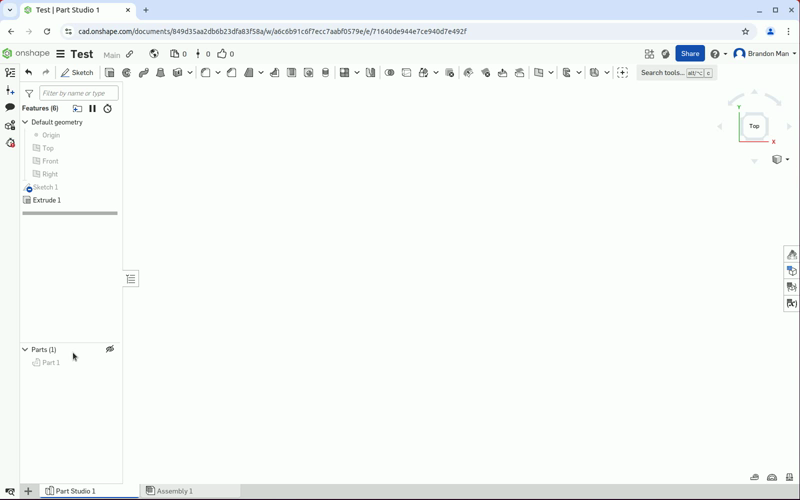
key_up(shift)
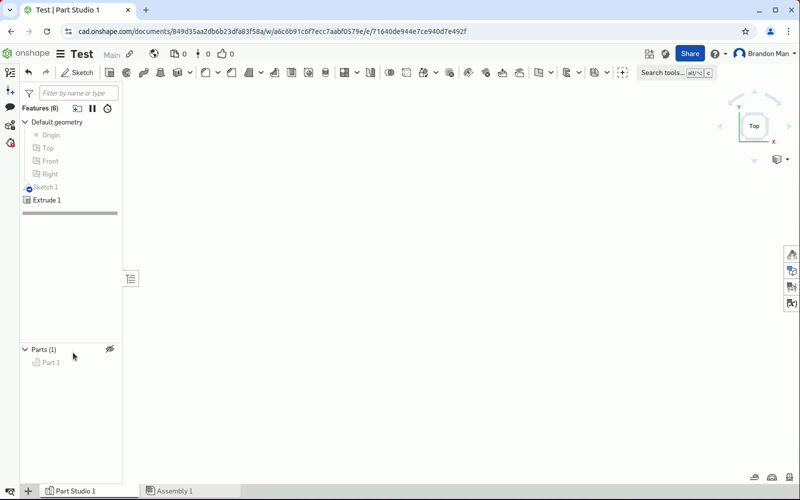
mouse_move(73, 352)
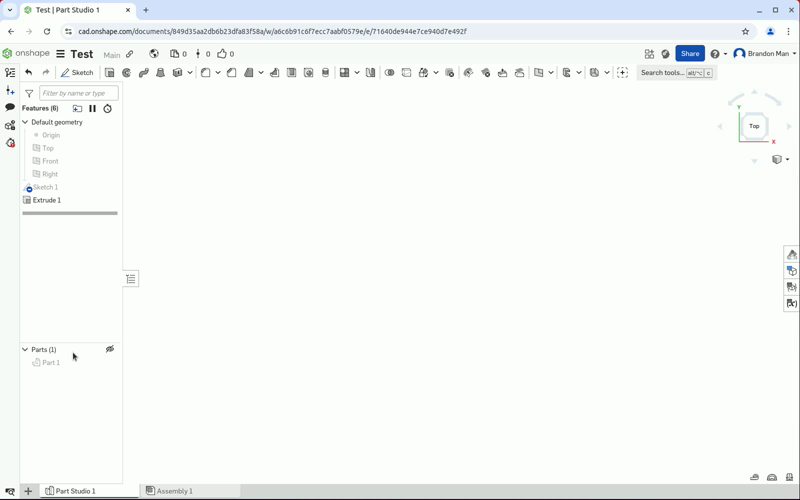
key(shift+y)
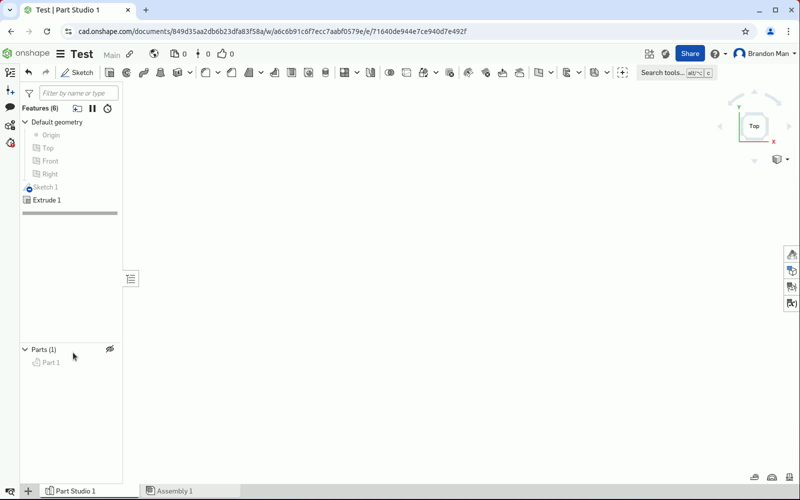
key(shift+s)
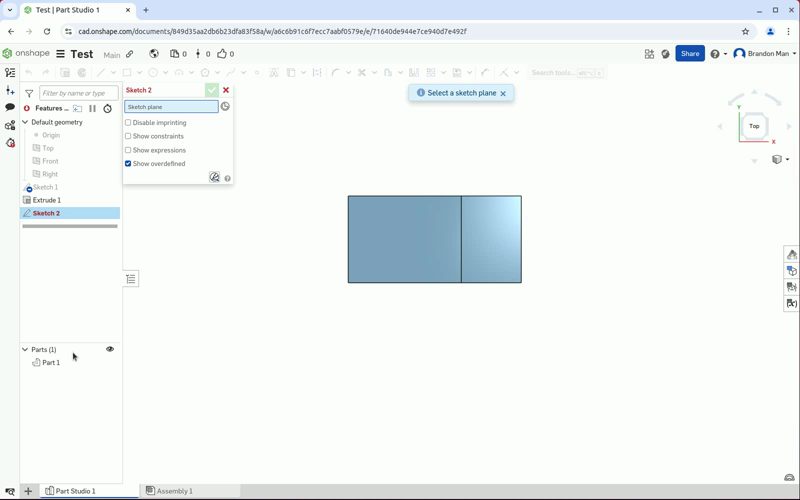
mouse_move(73, 150)
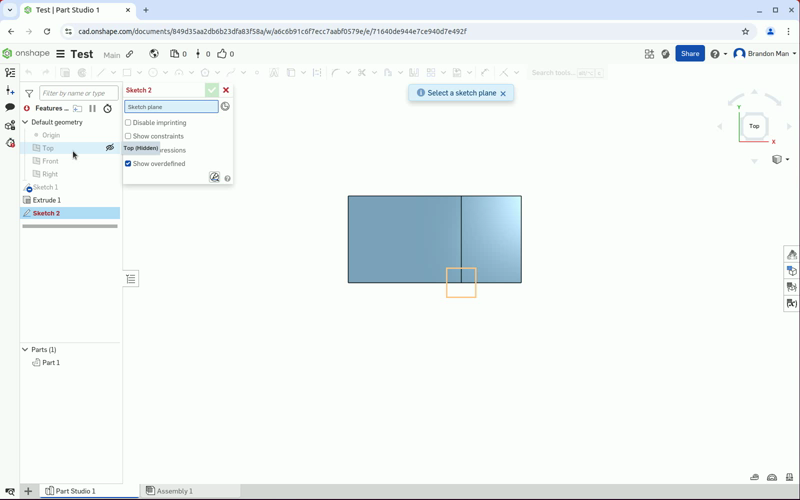
click(73, 150)
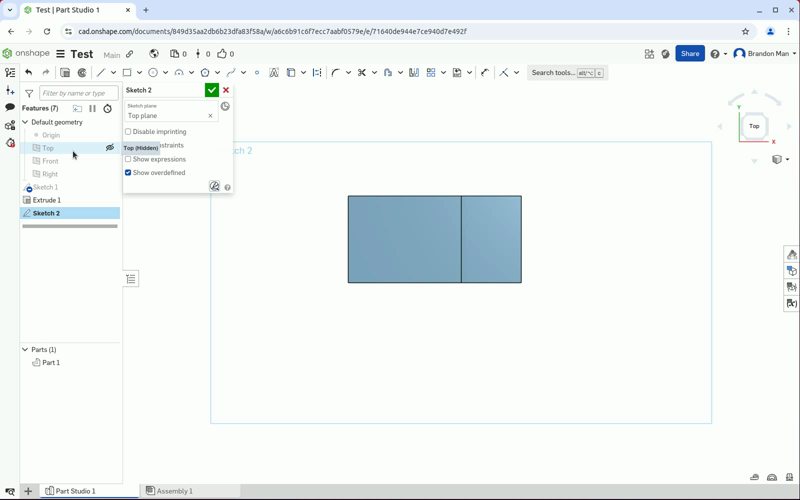
mouse_move(73, 352)
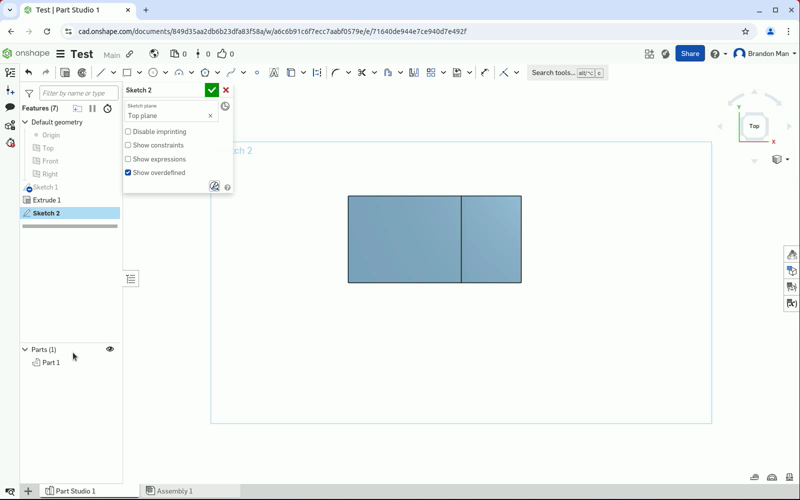
key(y)
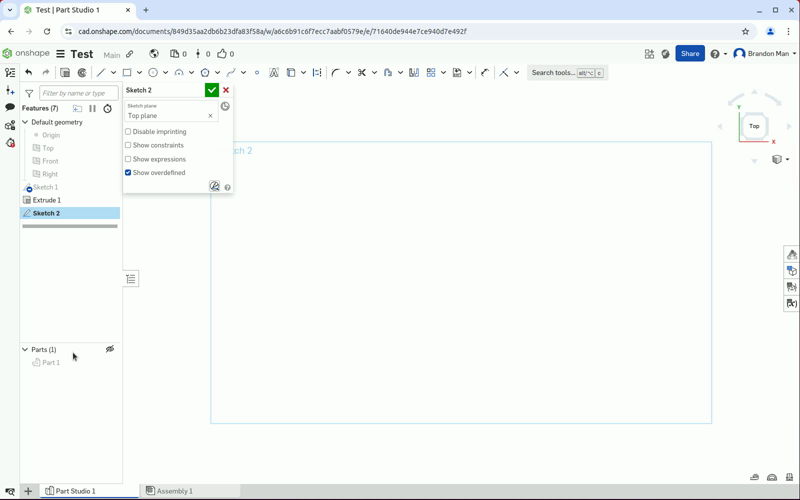
key(l)
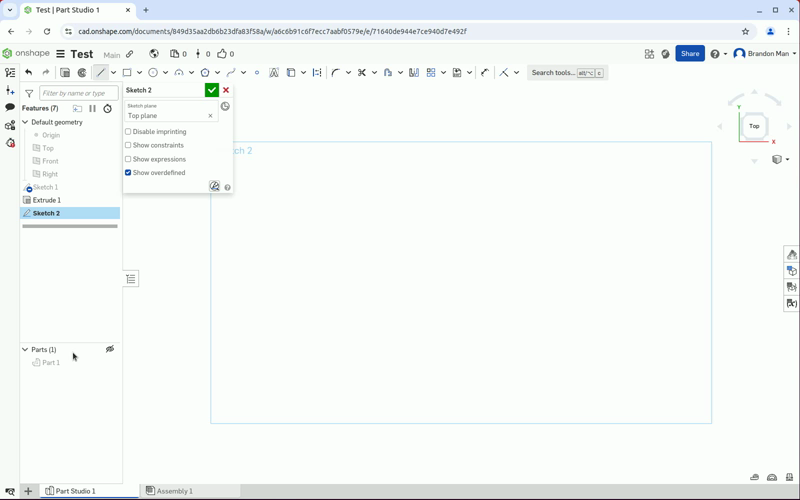
key_down(shift)
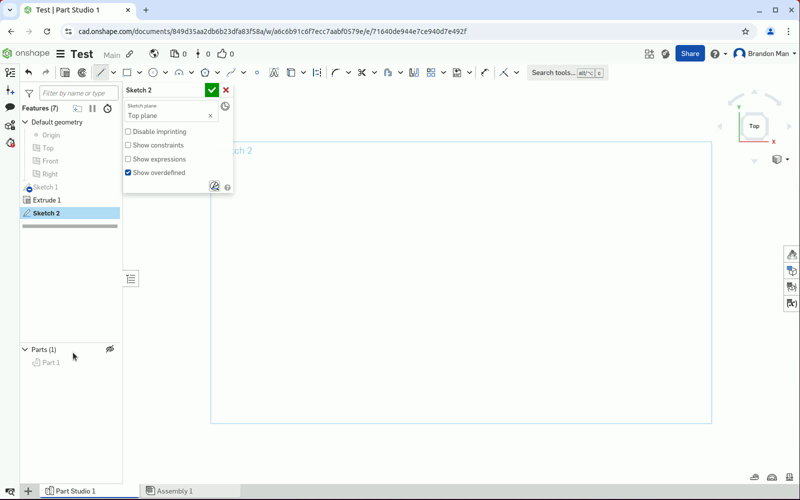
mouse_move(374, 257)
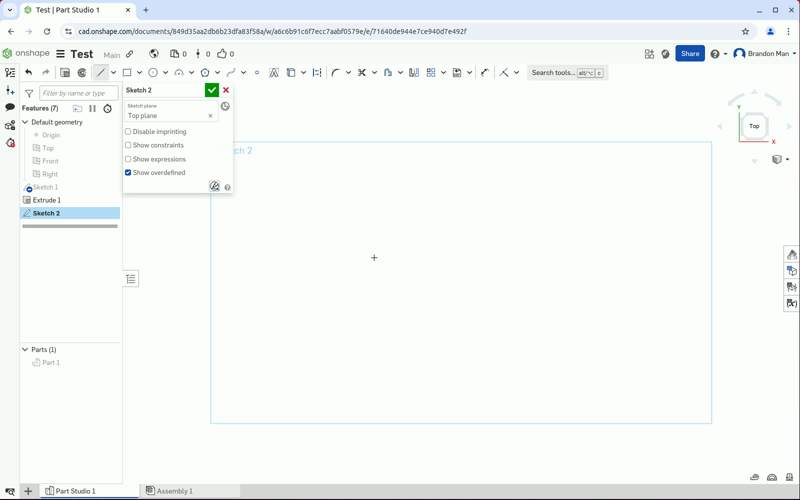
click(374, 257)
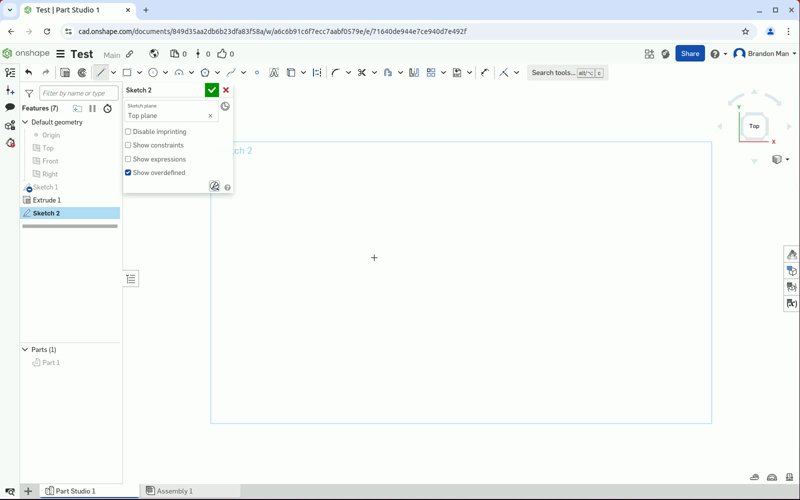
key_up(shift)
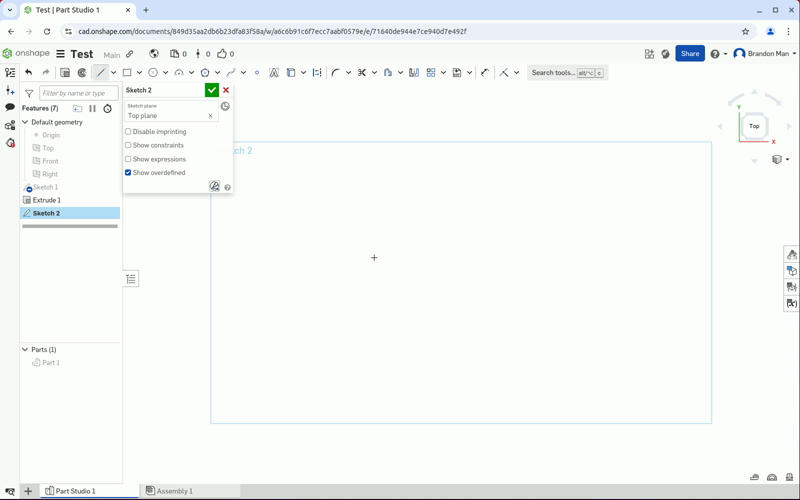
key_down(shift)
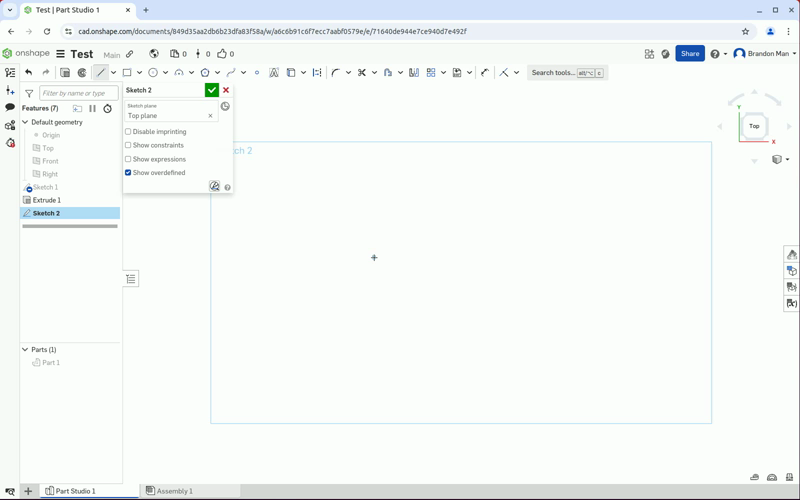
mouse_move(435, 257)
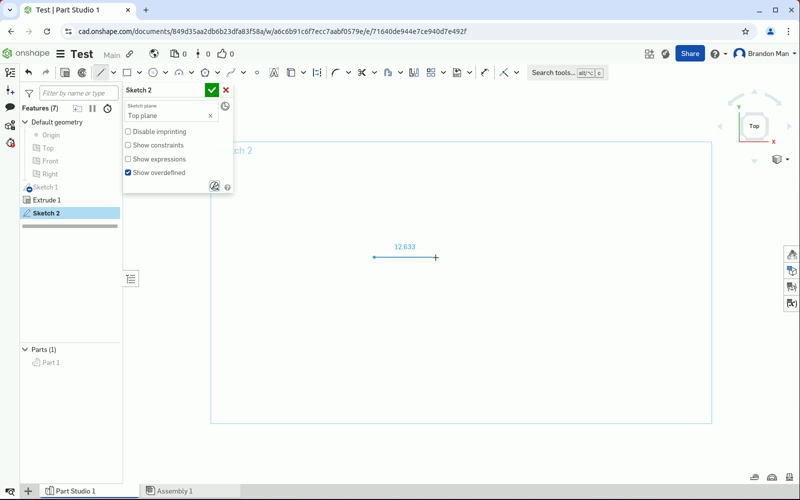
click(435, 257)
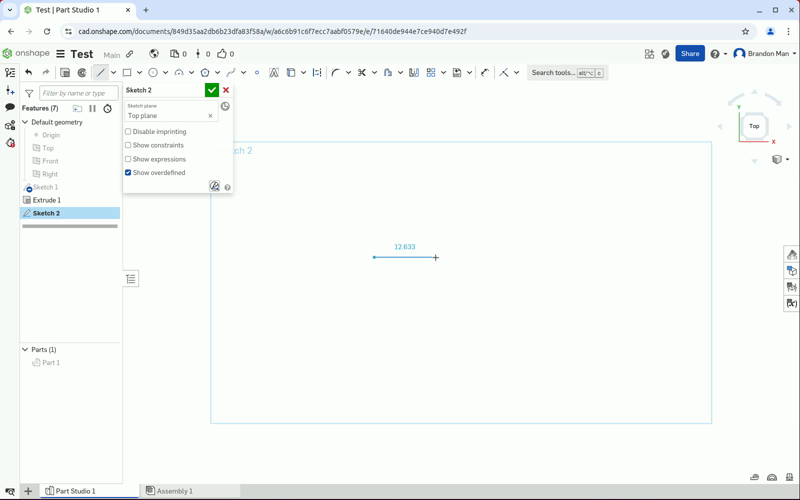
key_up(shift)
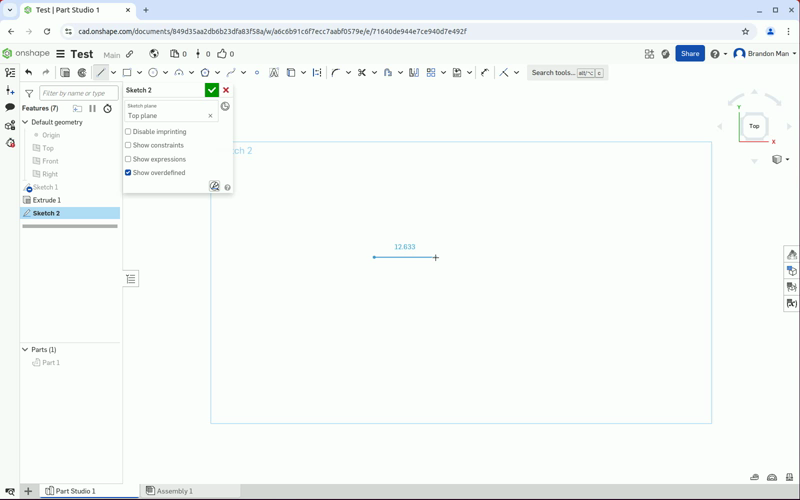
key_down(shift)
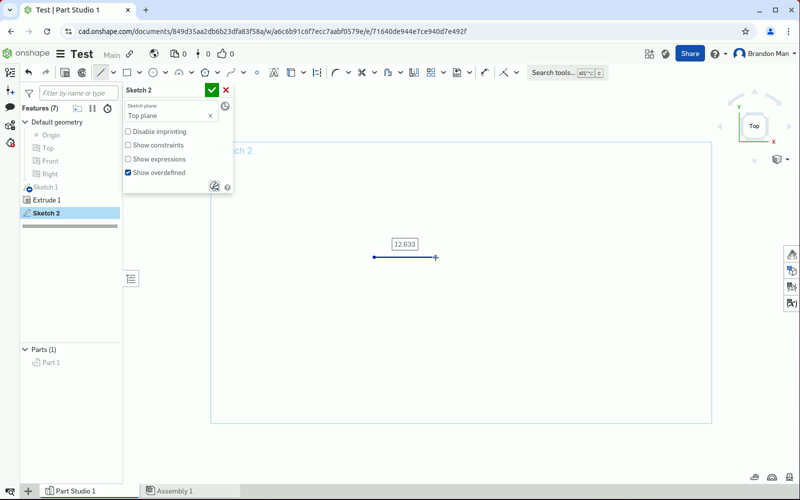
mouse_move(465, 257)
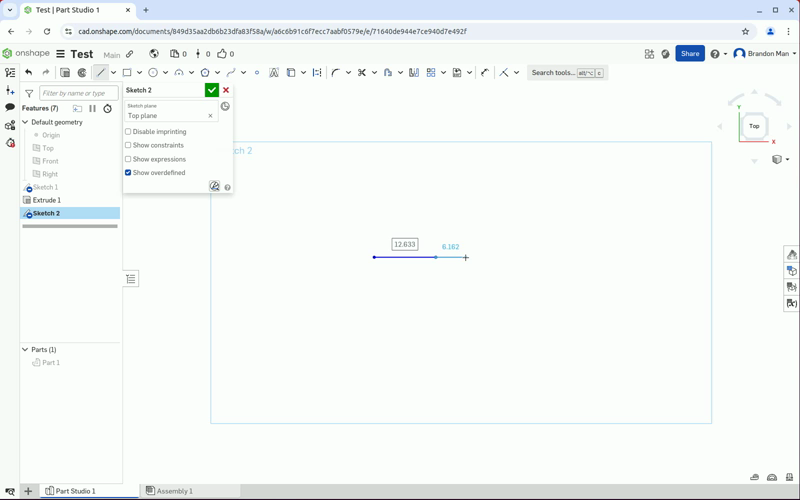
mouse_move(435, 222)
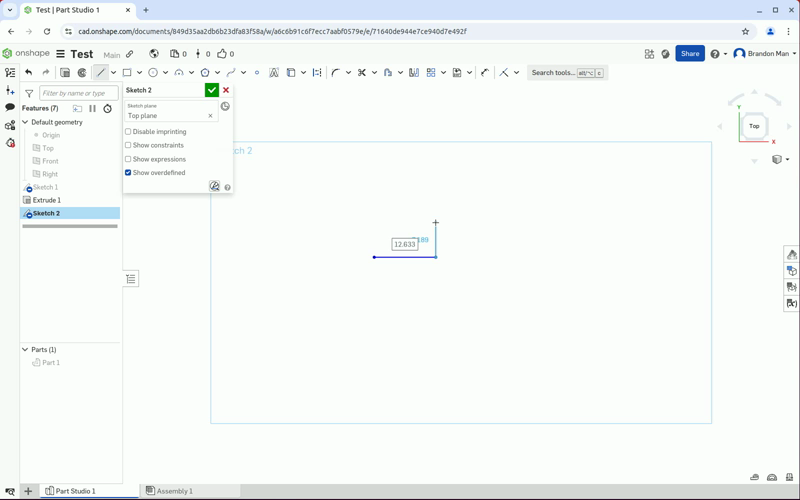
click(435, 222)
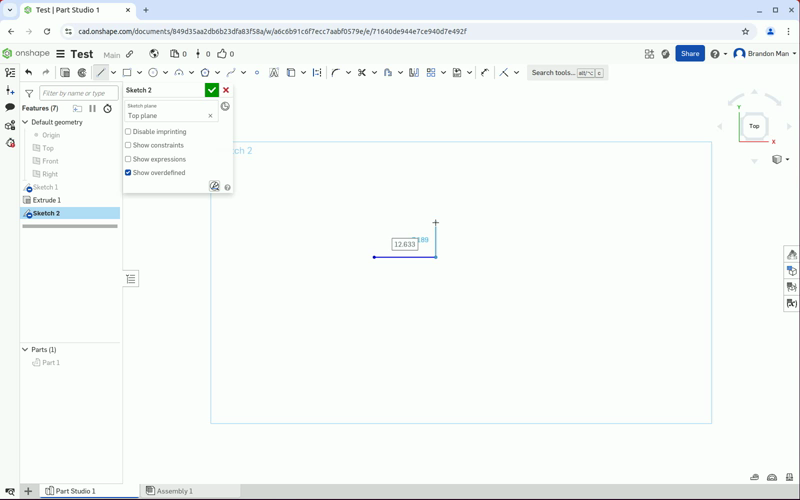
key_up(shift)
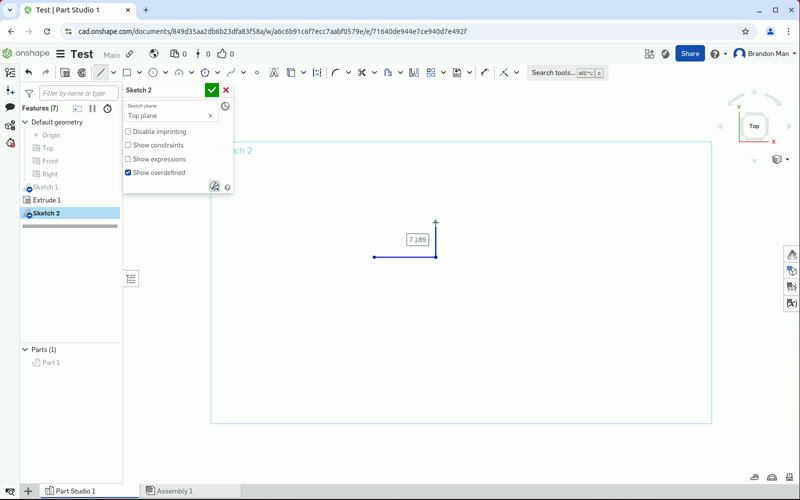
key_down(shift)
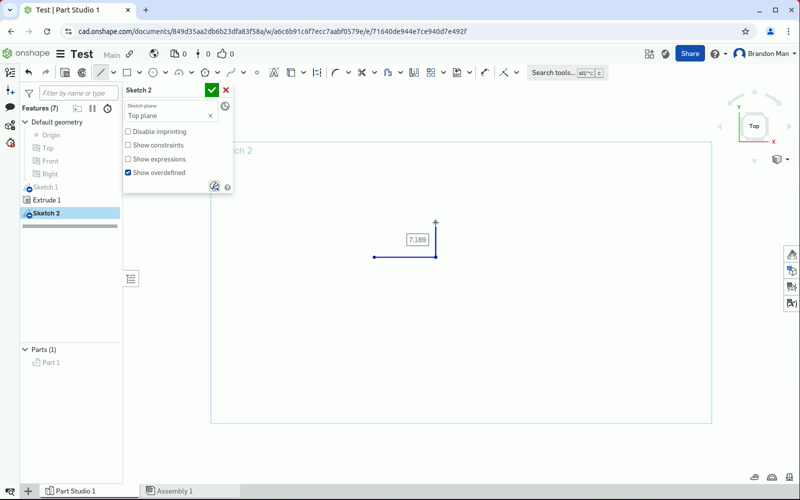
mouse_move(374, 222)
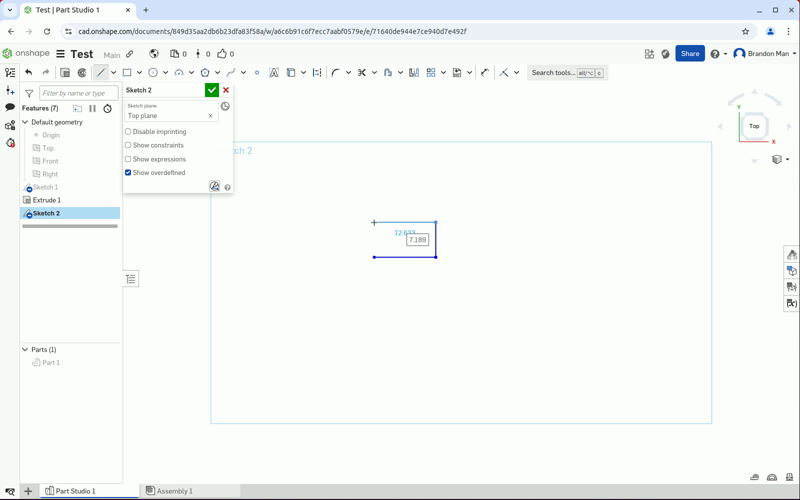
click(374, 222)
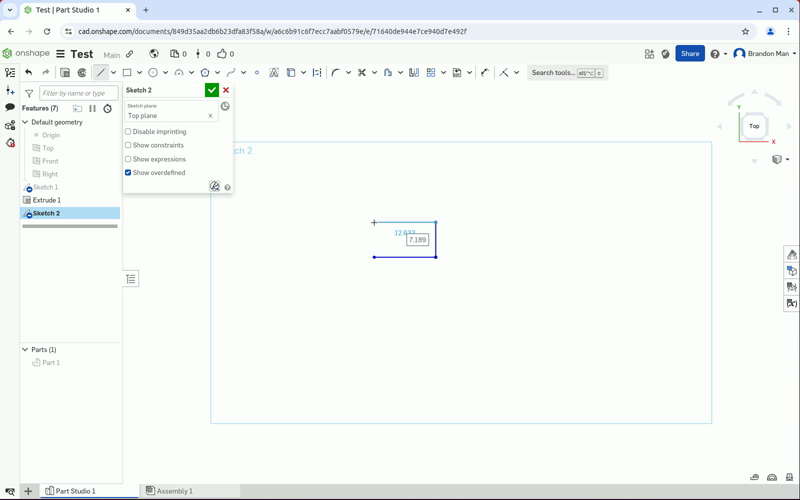
key_up(shift)
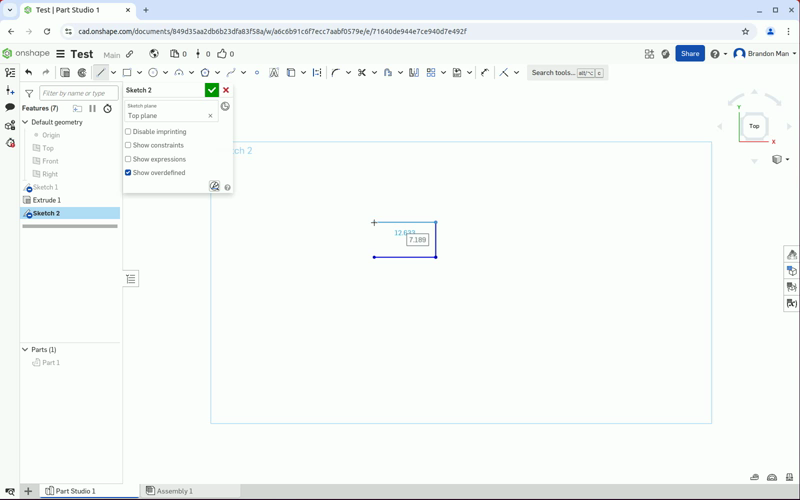
mouse_move(404, 222)
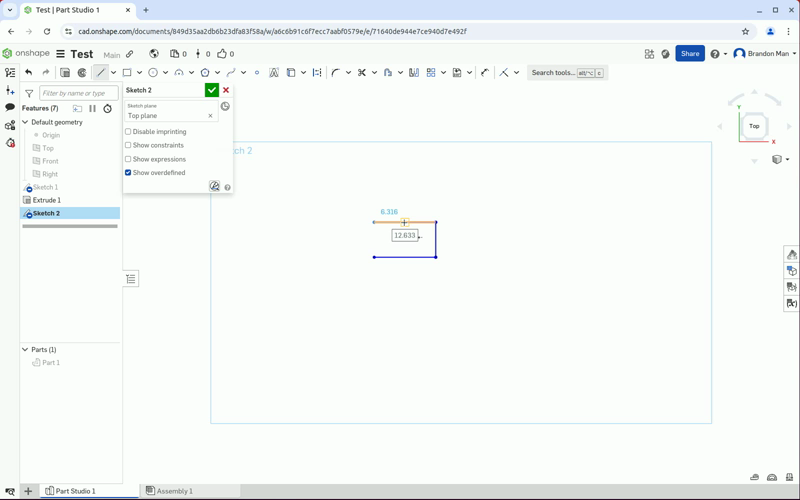
key_down(shift)
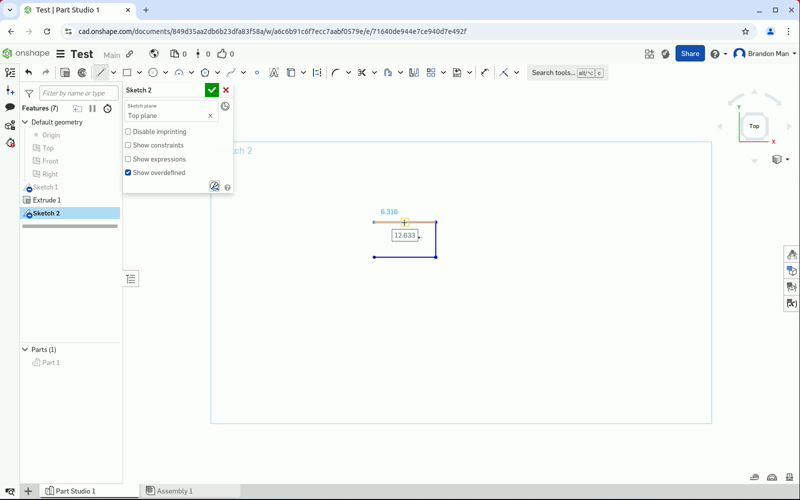
mouse_move(374, 257)
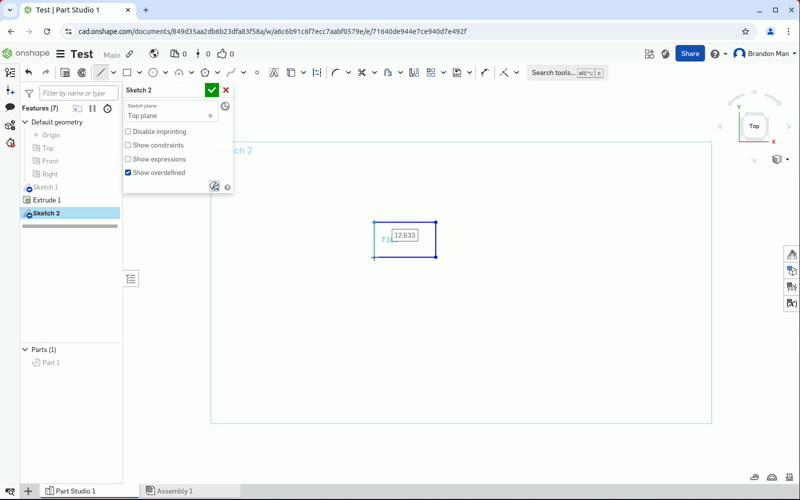
key_up(shift)
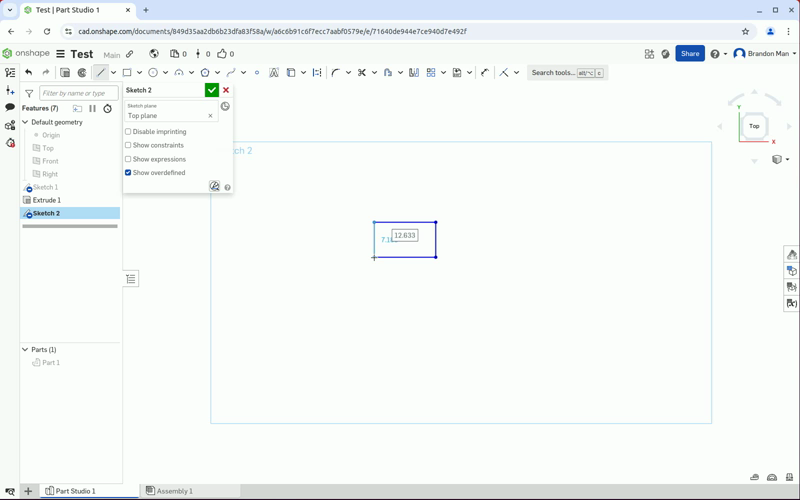
click(374, 257)
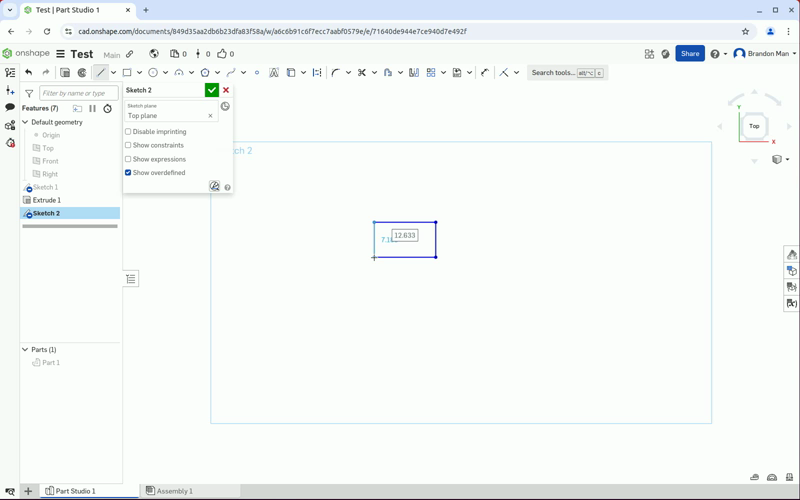
key(esc)
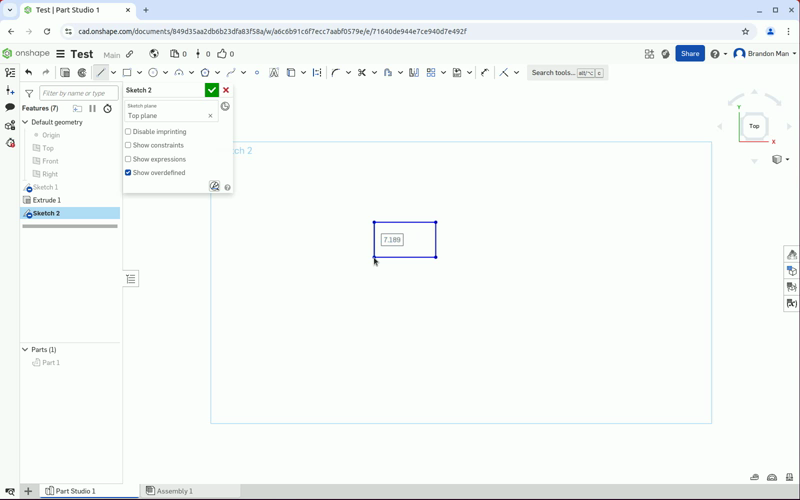
mouse_move(420, 226)
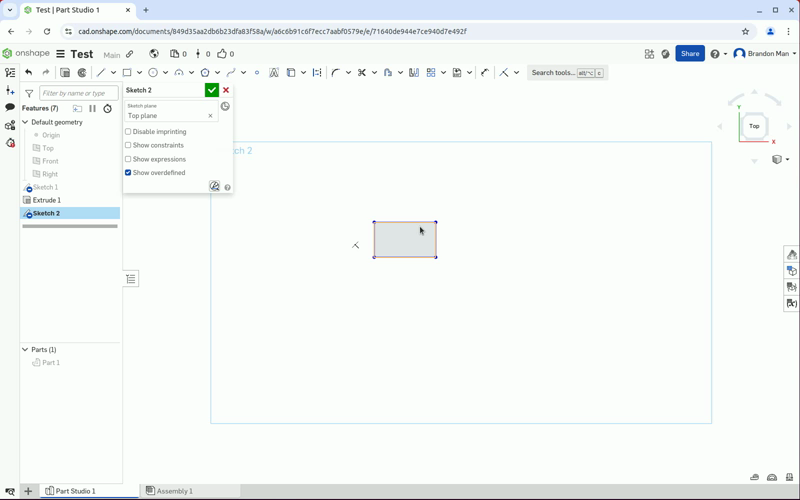
click(420, 226)
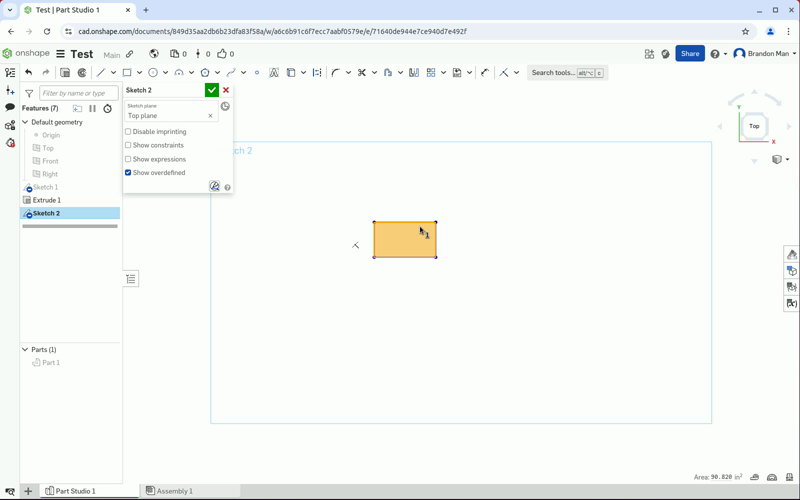
mouse_move(73, 352)
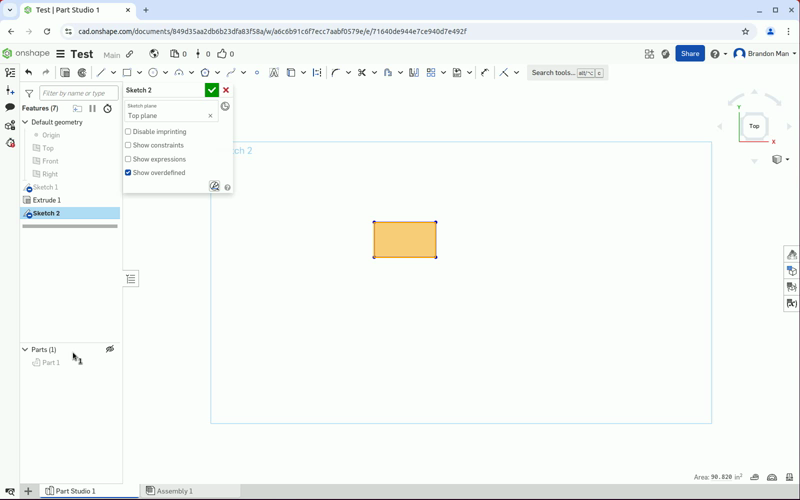
key(shift+y)
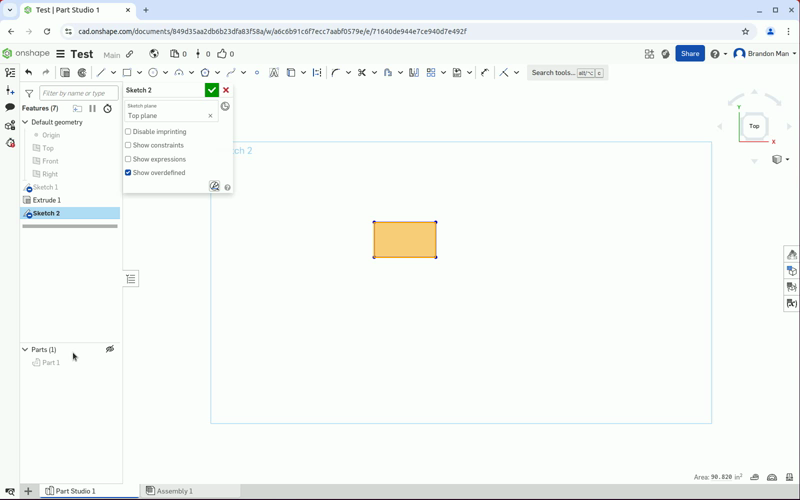
key(shift+e)
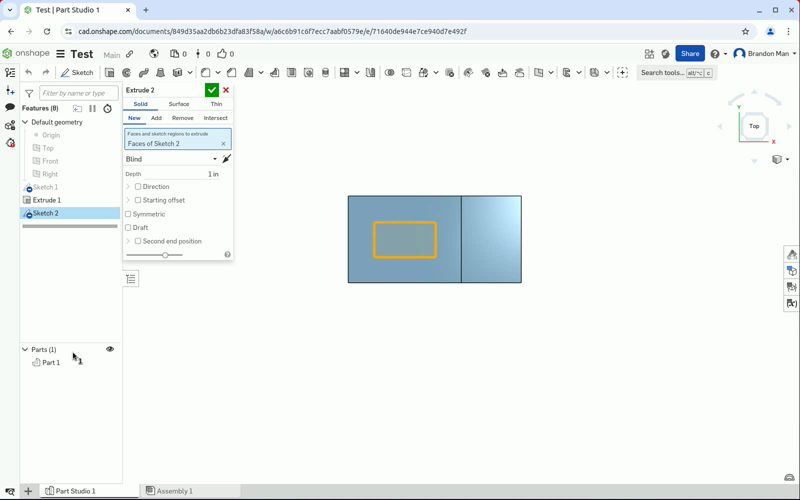
mouse_move(143, 106)
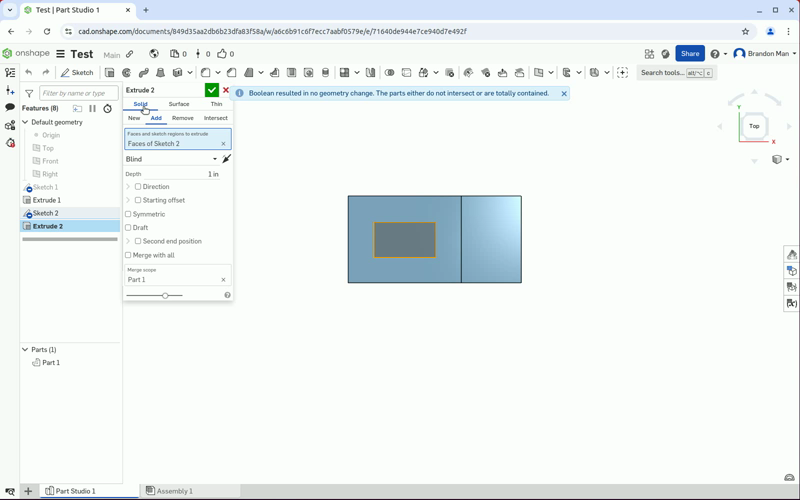
click(143, 106)
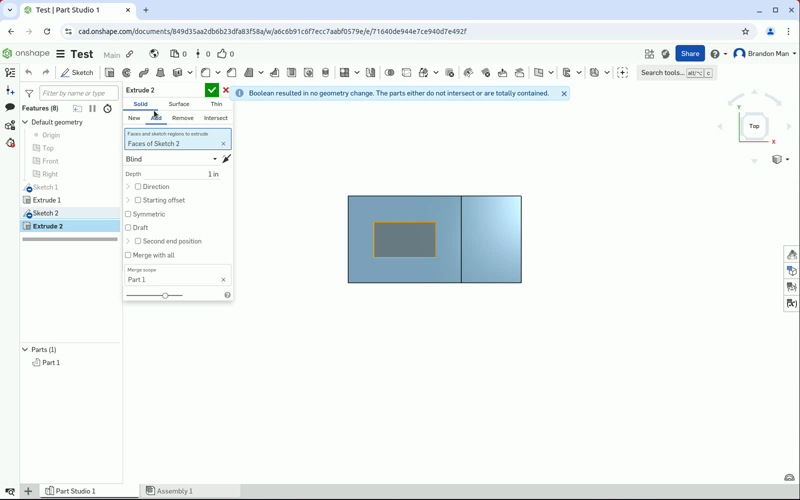
mouse_move(186, 120)
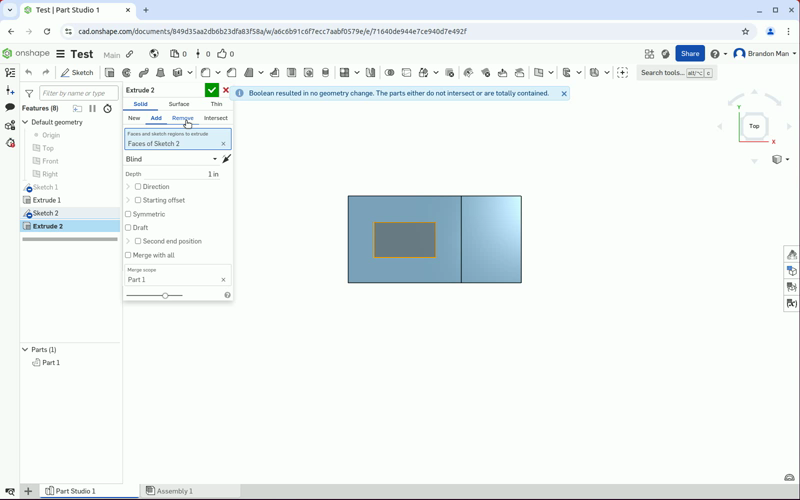
click(186, 120)
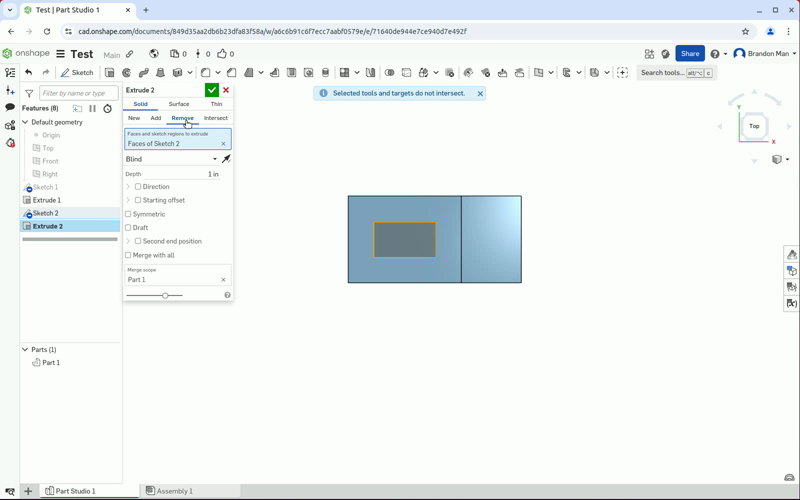
key(tab, 4)
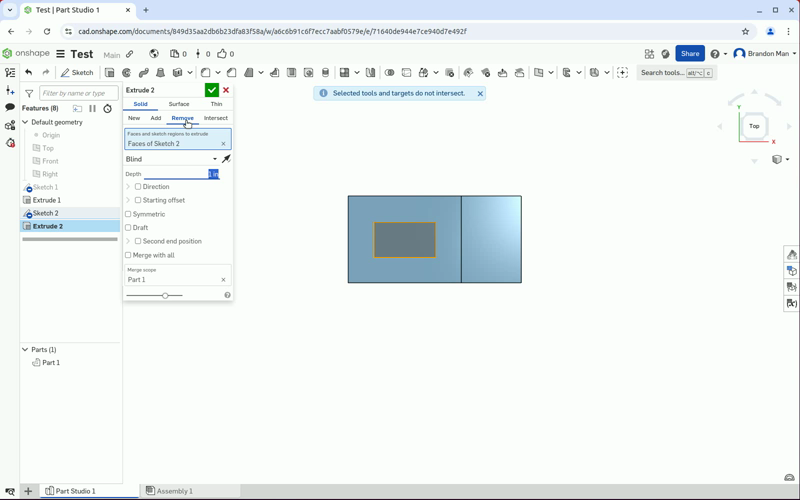
text(-17.813)
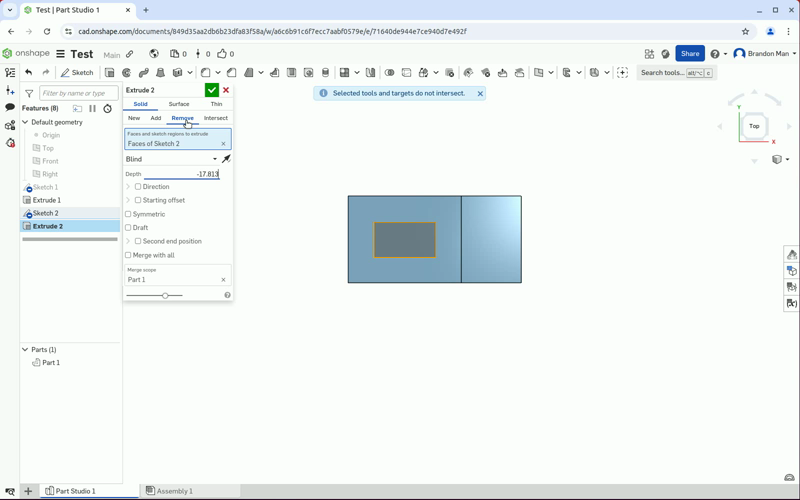
key(tab, 6)
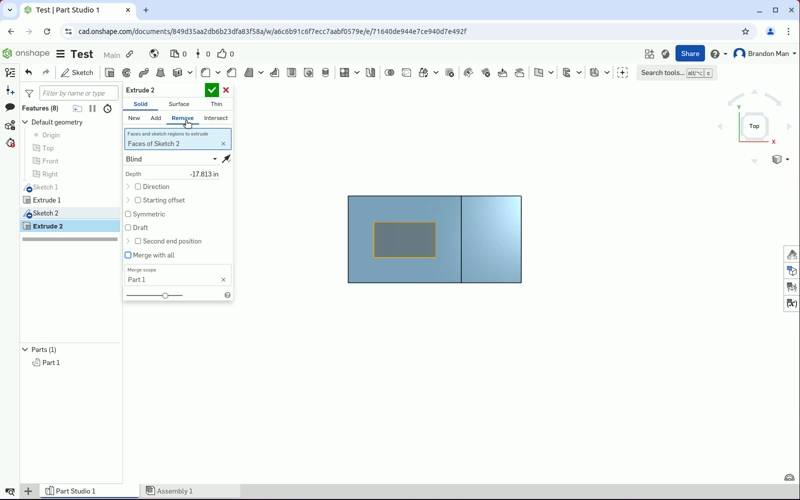
key(space)
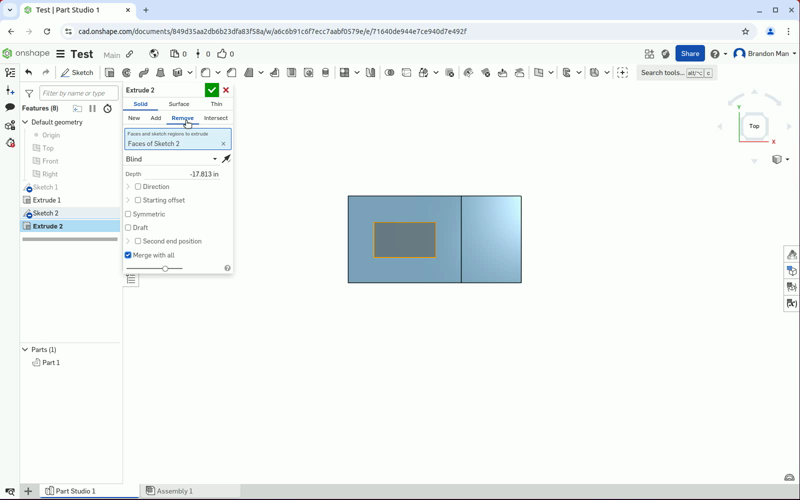
key(enter)
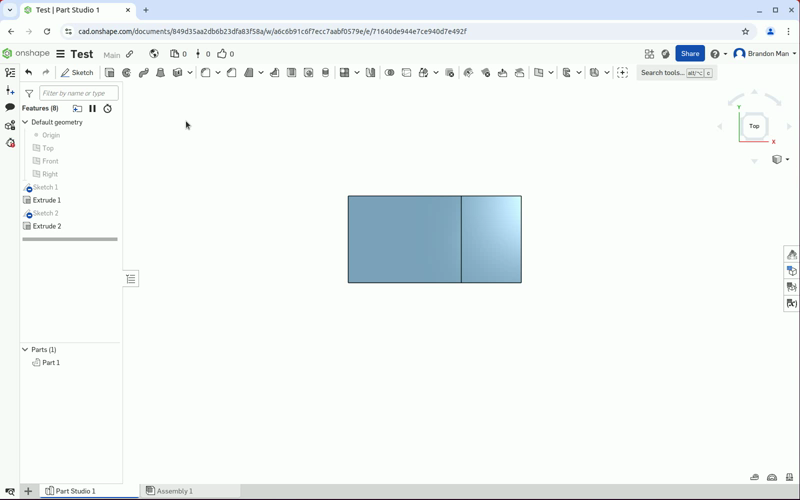
key(shift+h)
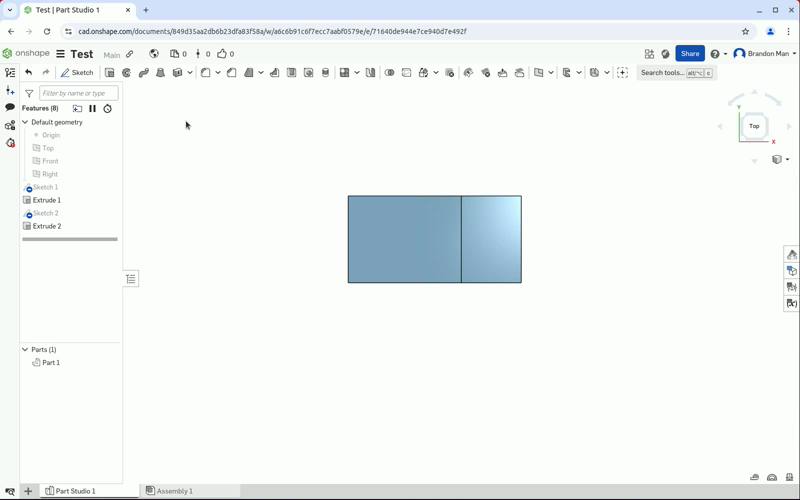
key(shift+h)
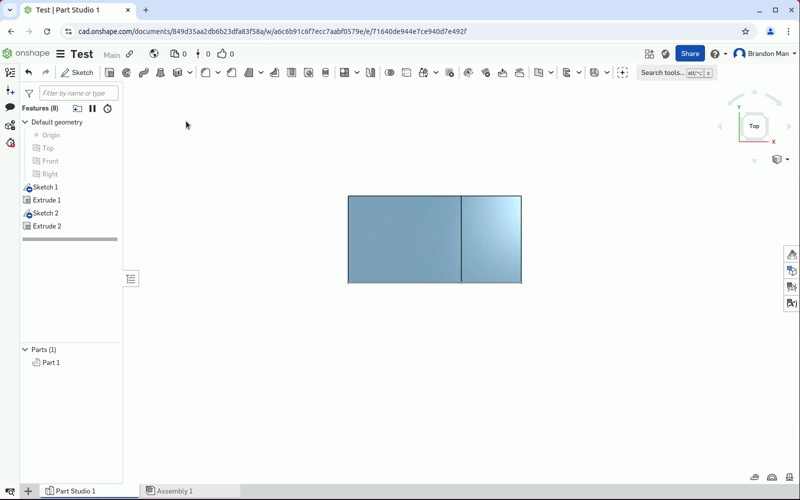
key(shift+7)
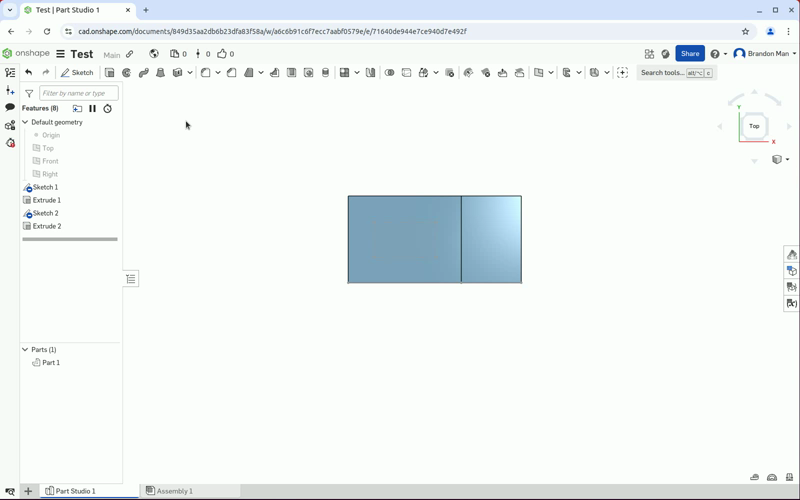
key(up, 3)
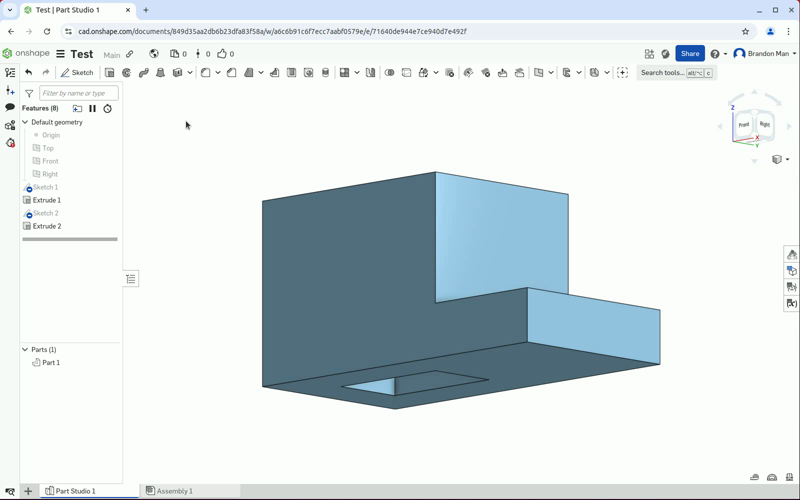
key(left, 3)
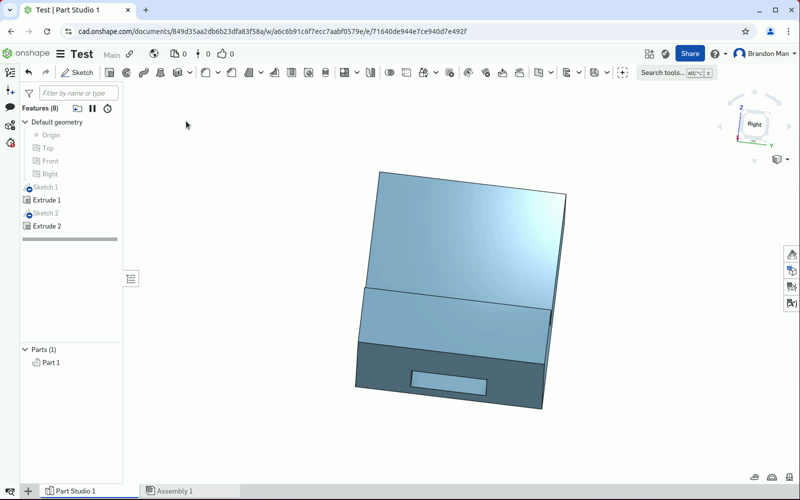
key(right, 3)
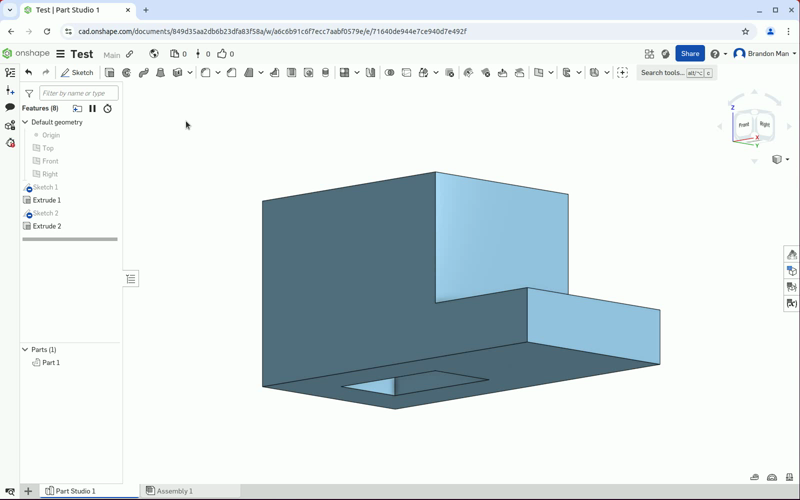
key(down, 3)
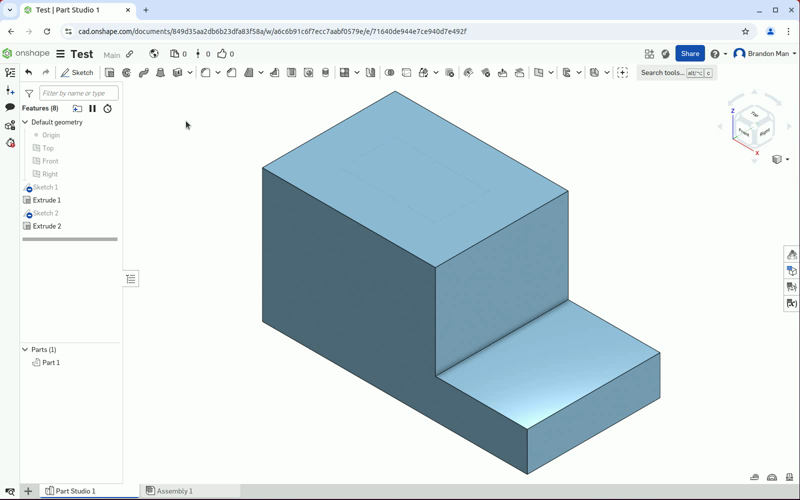
mouse_move(73, 189)
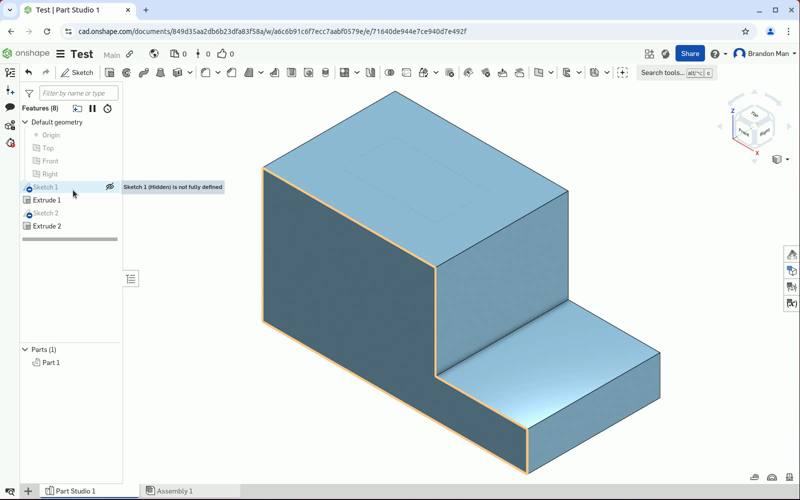
click(73, 189)